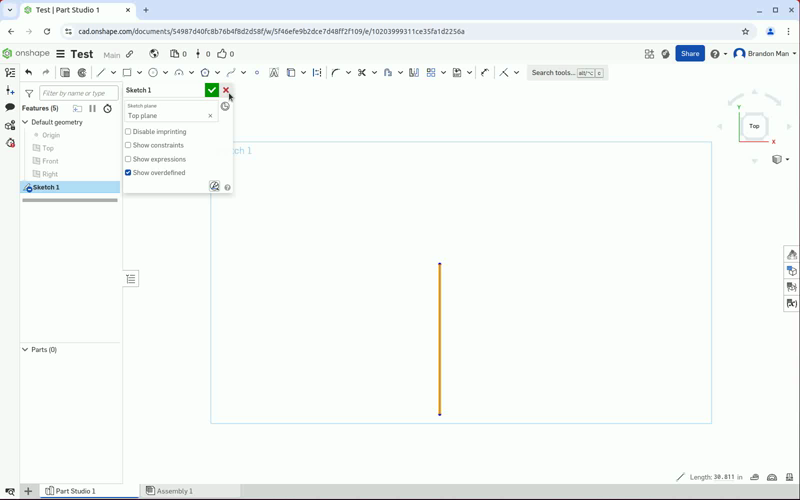
key(shift+h)
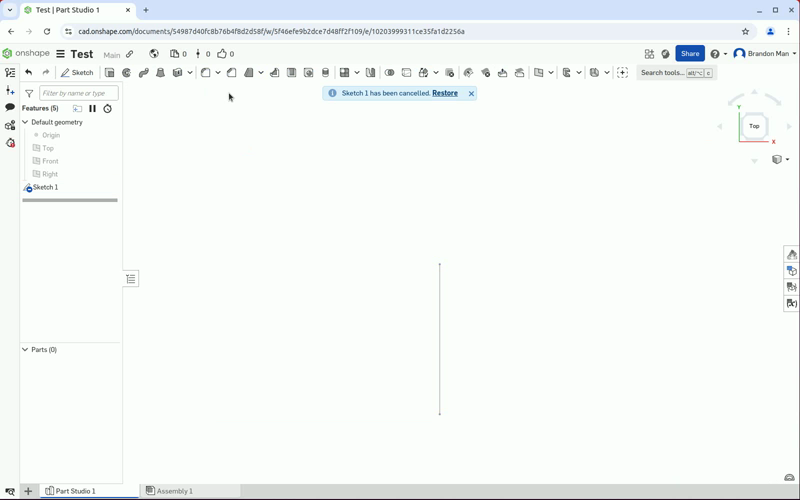
key(shift+s)
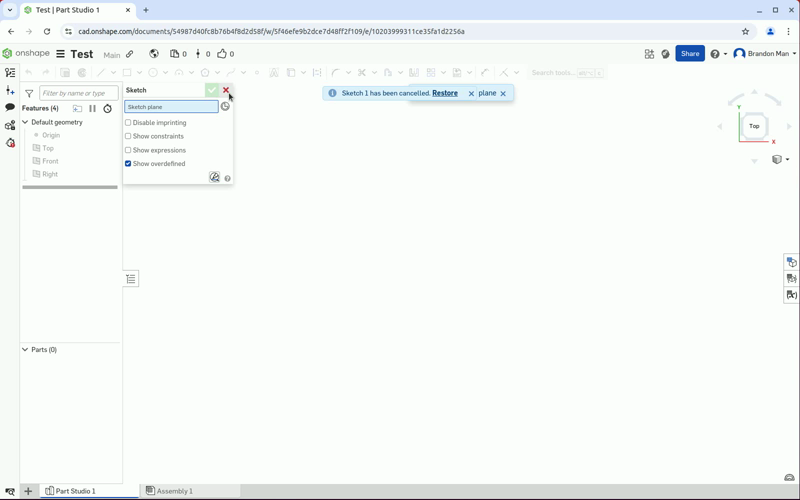
mouse_move(73, 150)
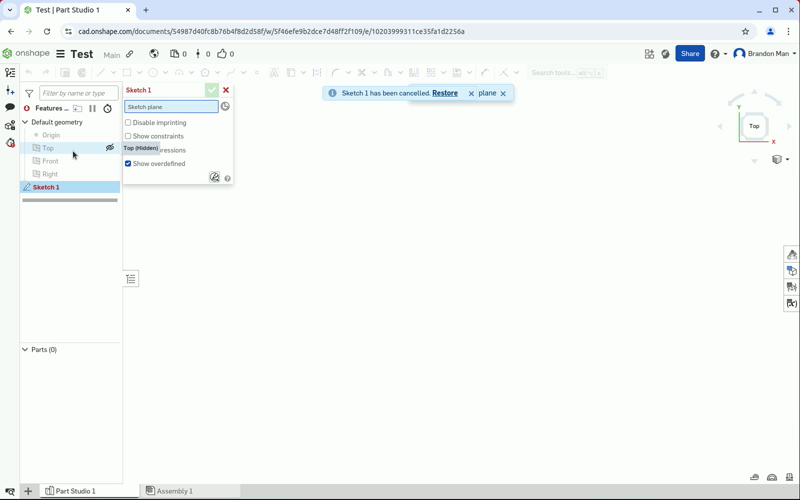
click(73, 150)
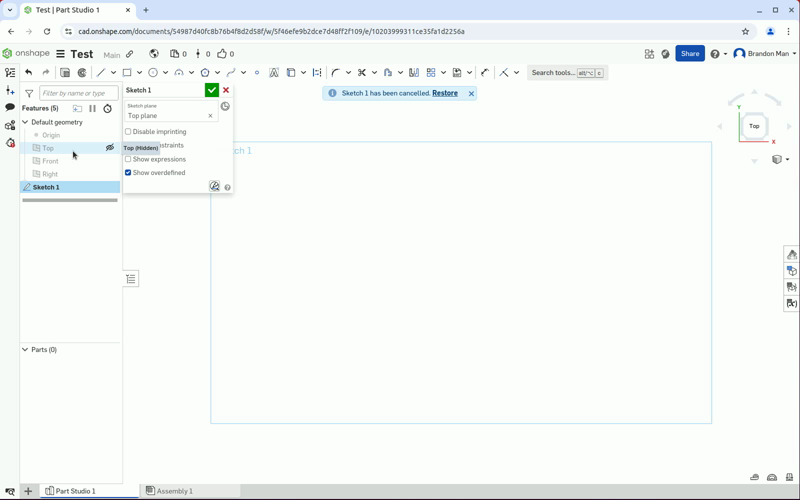
mouse_move(73, 352)
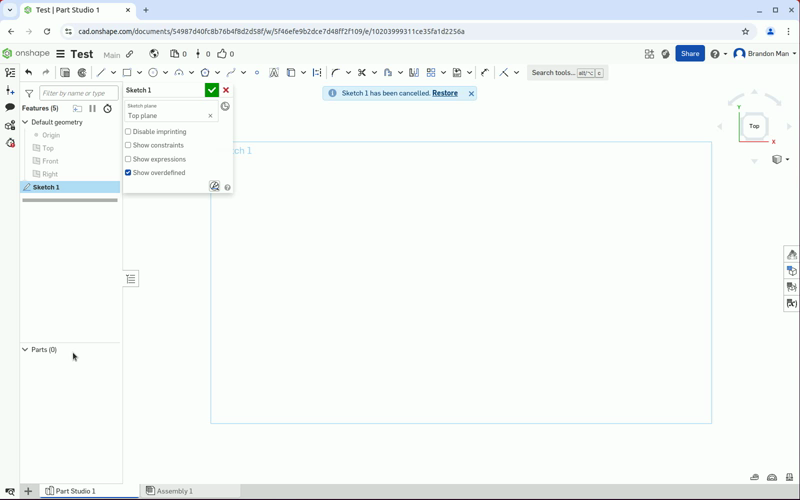
key(y)
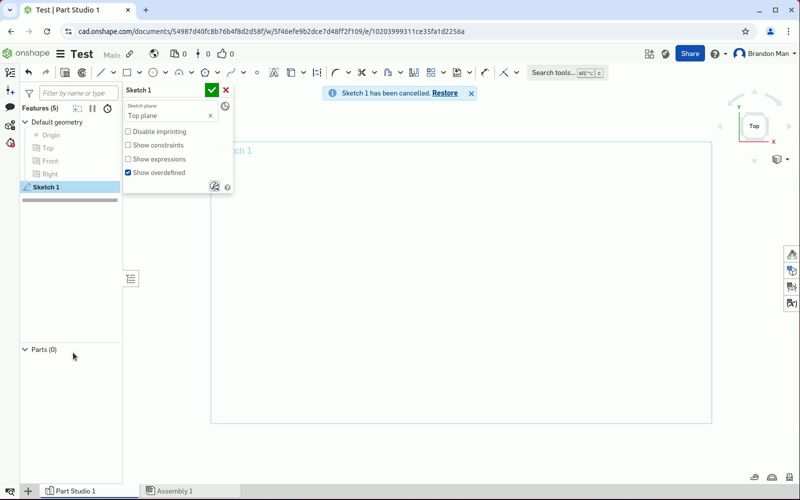
key(l)
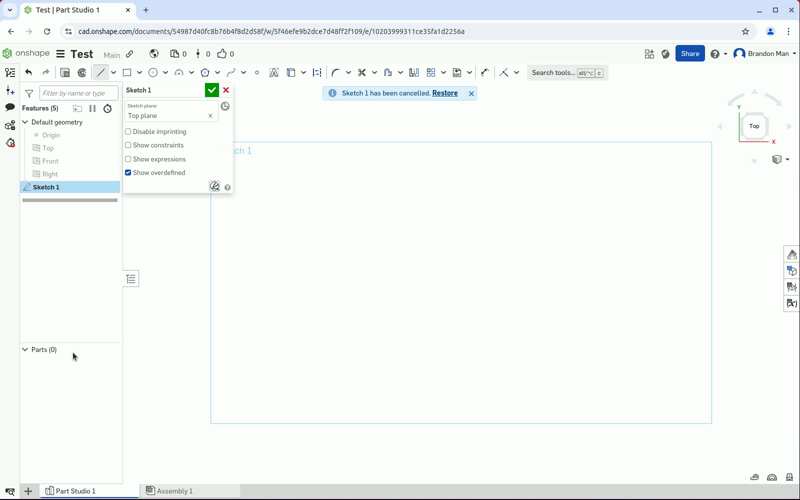
key_down(shift)
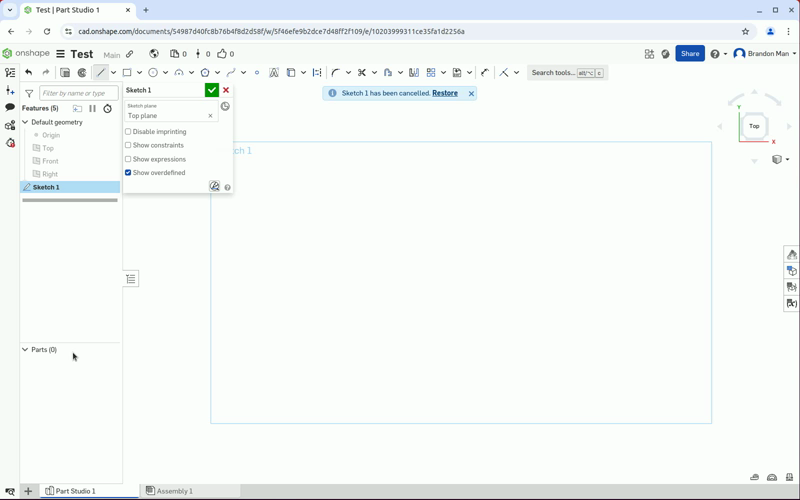
mouse_move(377, 368)
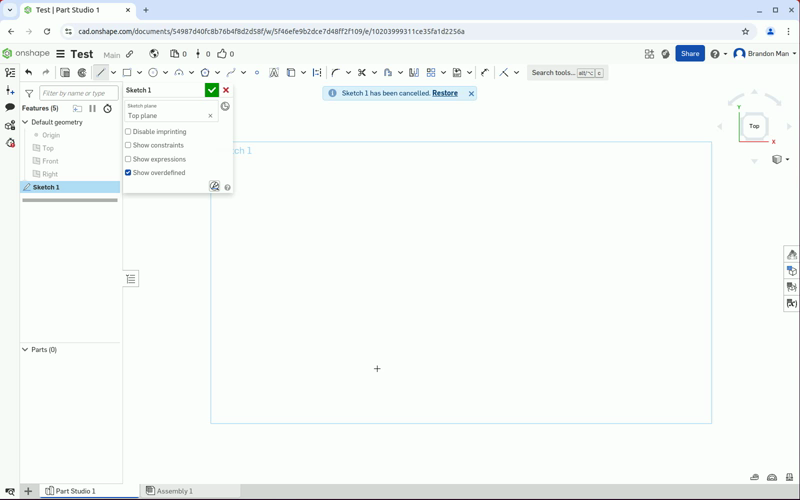
click(377, 368)
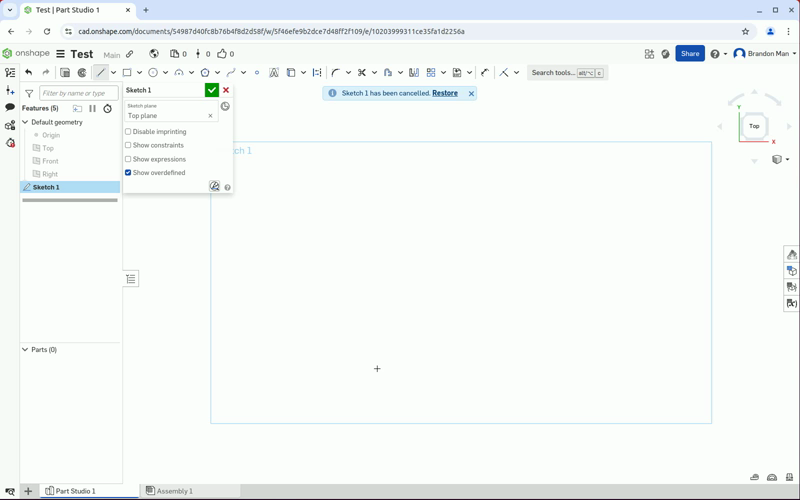
key_up(shift)
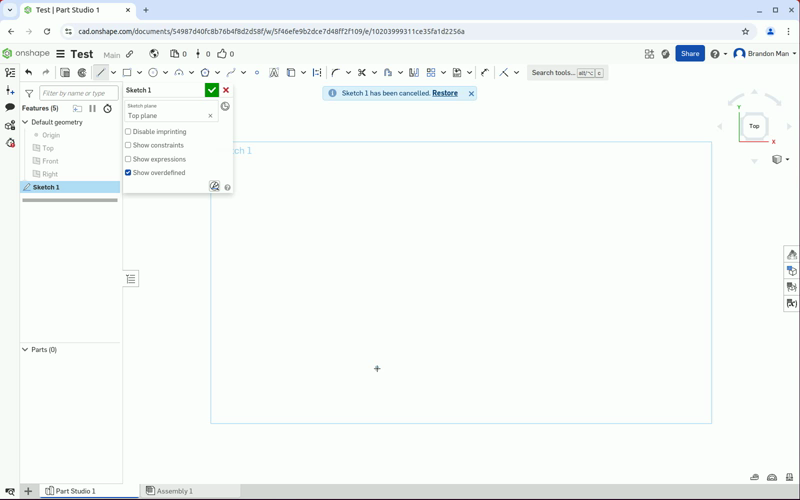
key_down(shift)
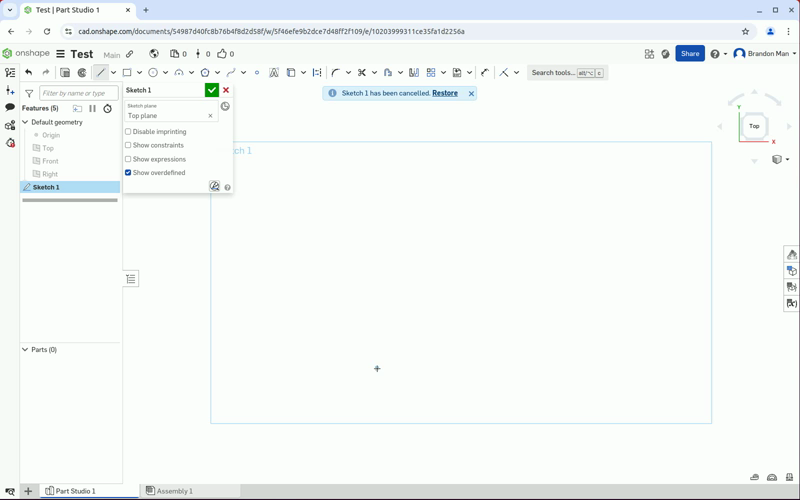
mouse_move(546, 368)
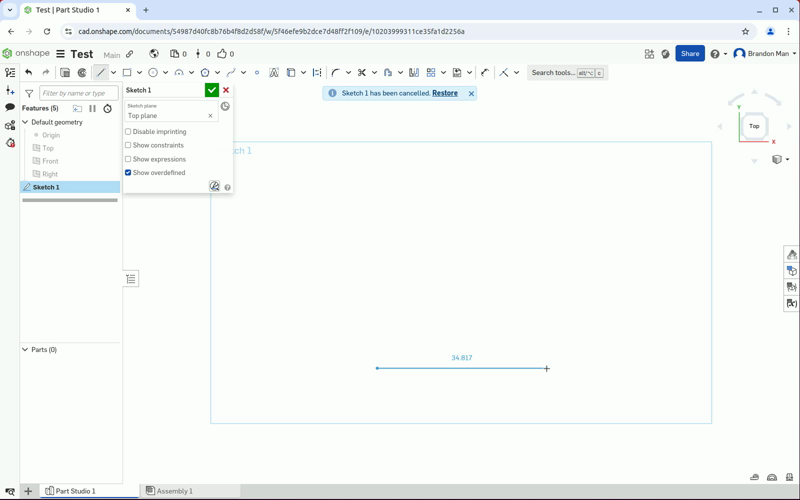
click(546, 368)
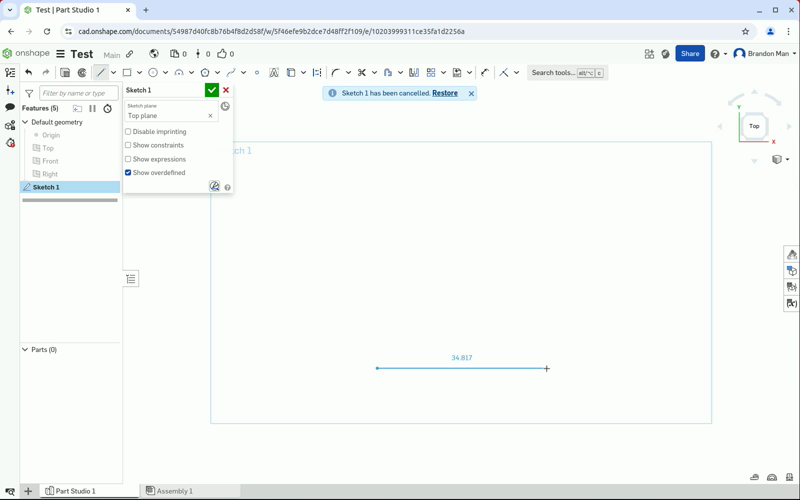
key_up(shift)
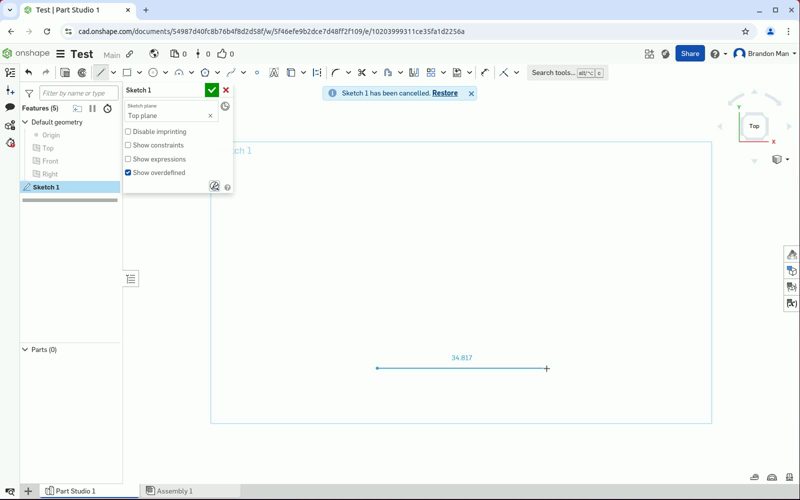
key_down(shift)
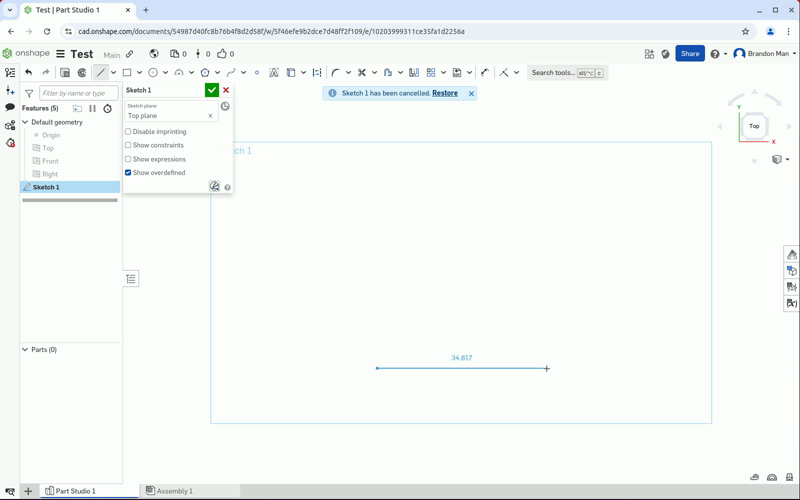
mouse_move(546, 199)
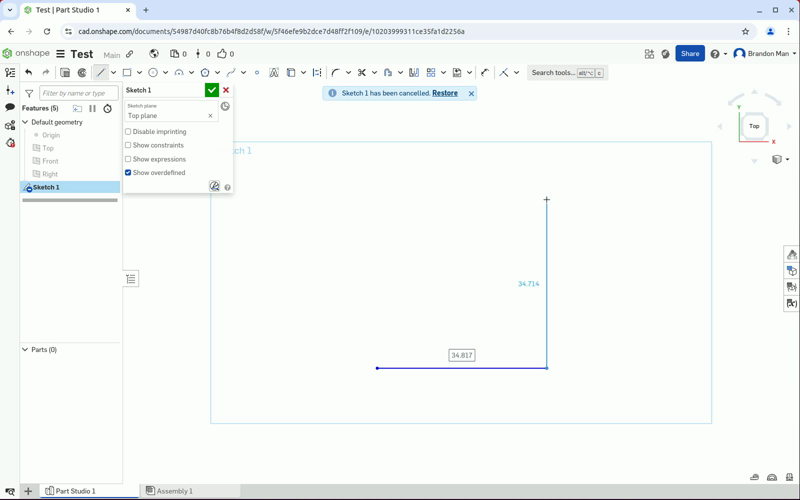
click(546, 199)
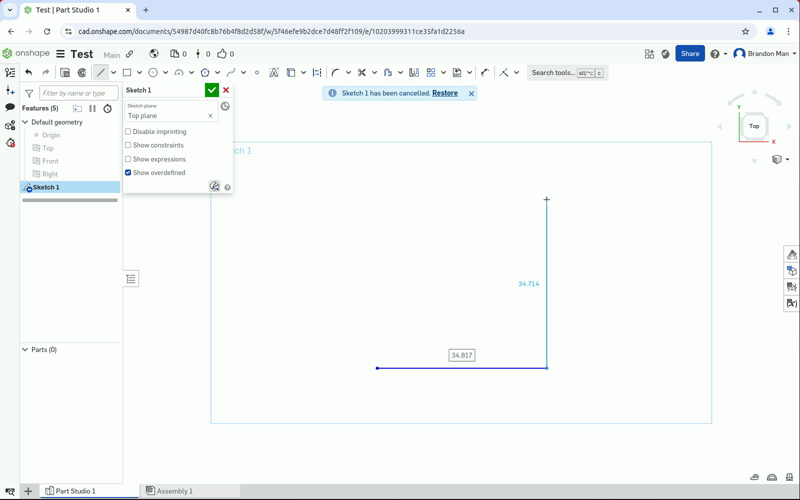
key_up(shift)
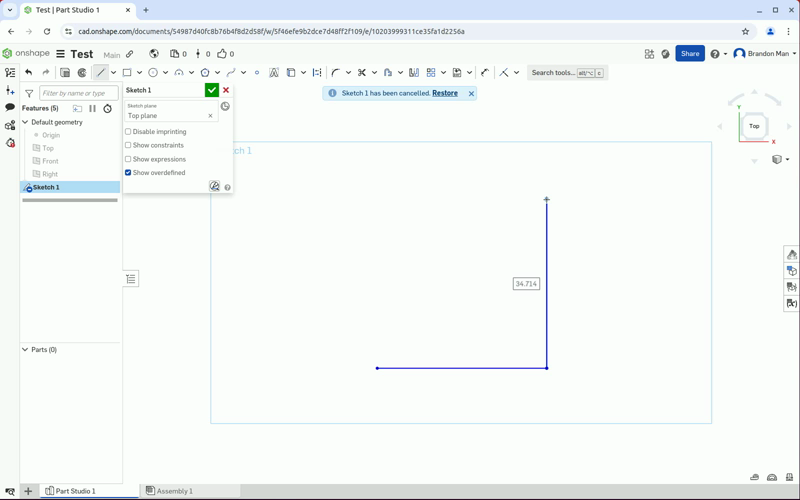
key_down(shift)
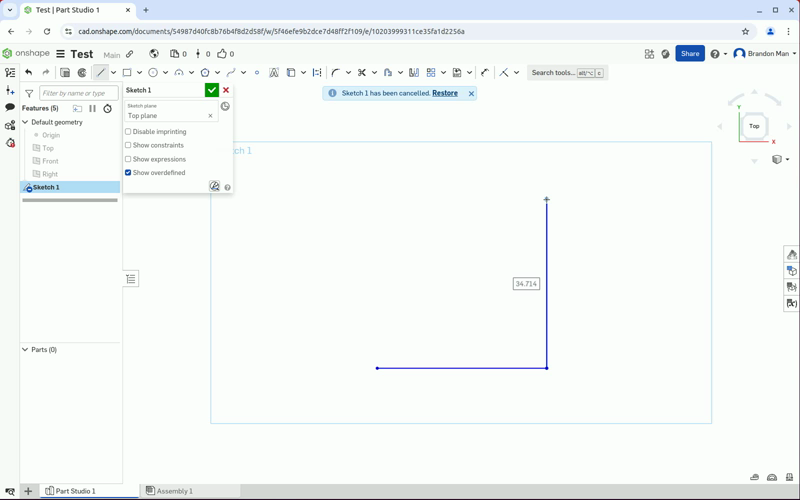
mouse_move(377, 199)
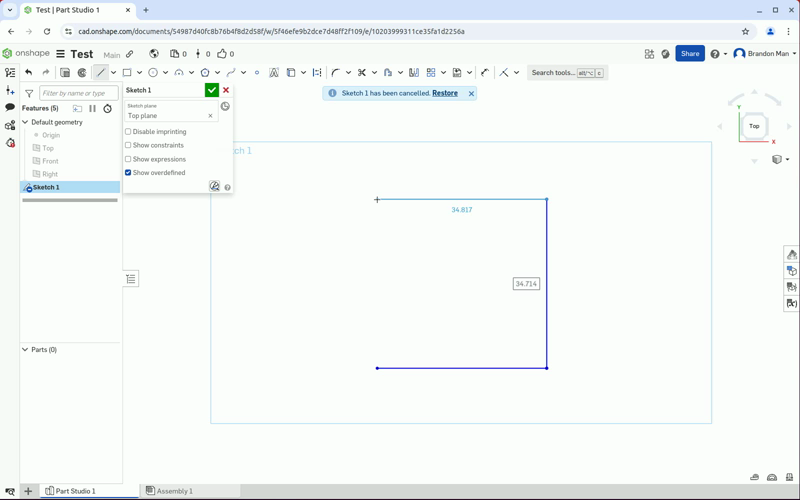
click(377, 199)
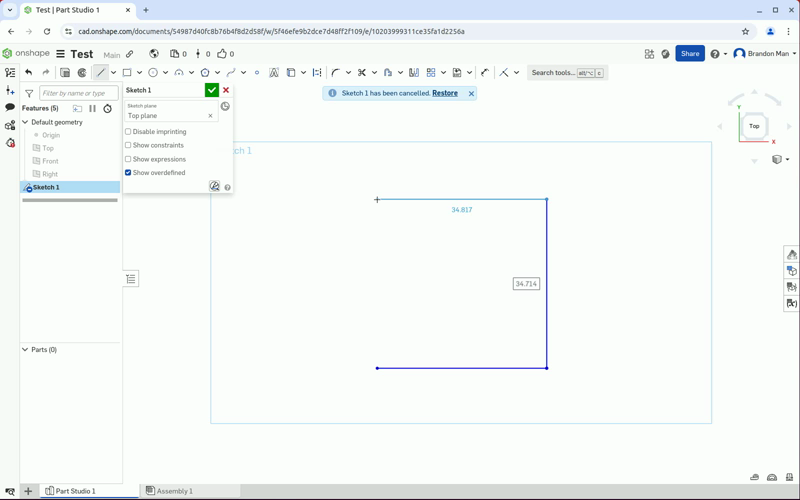
key_up(shift)
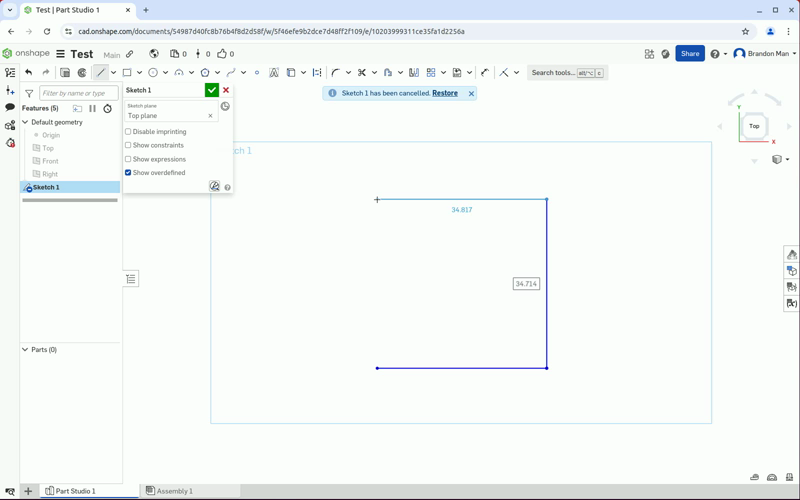
key_down(shift)
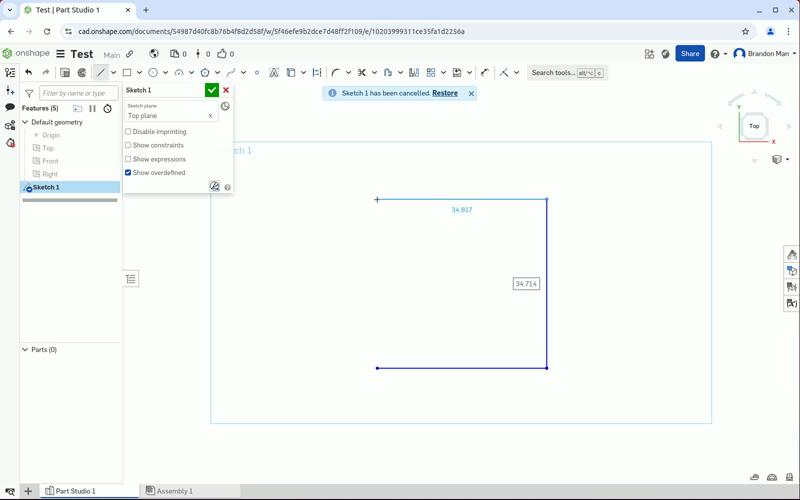
mouse_move(377, 368)
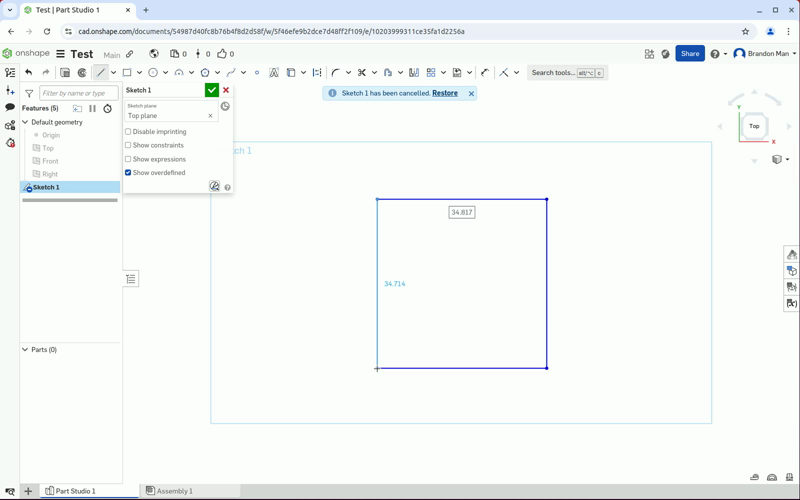
key_up(shift)
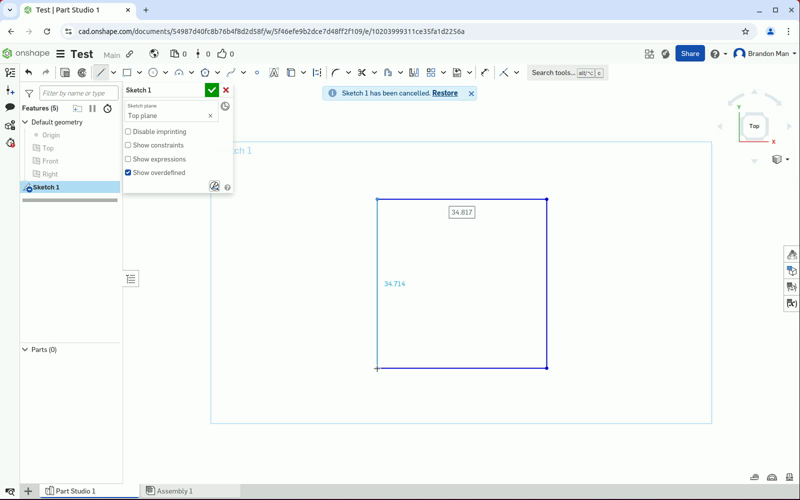
click(377, 368)
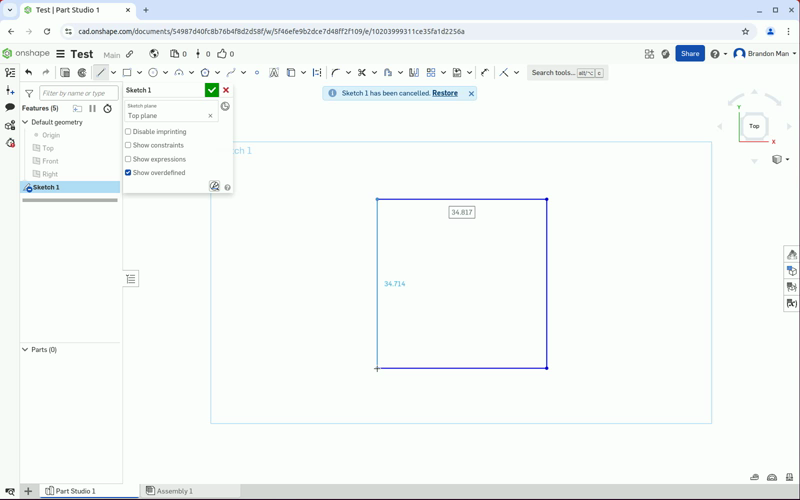
key(esc)
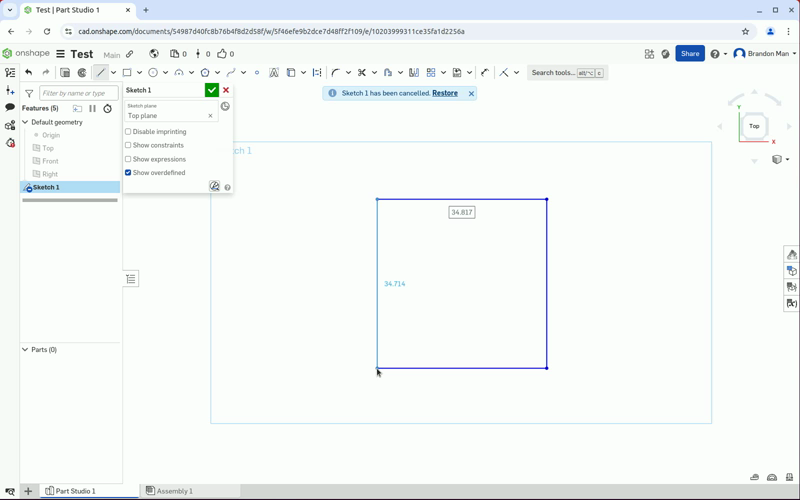
mouse_move(516, 286)
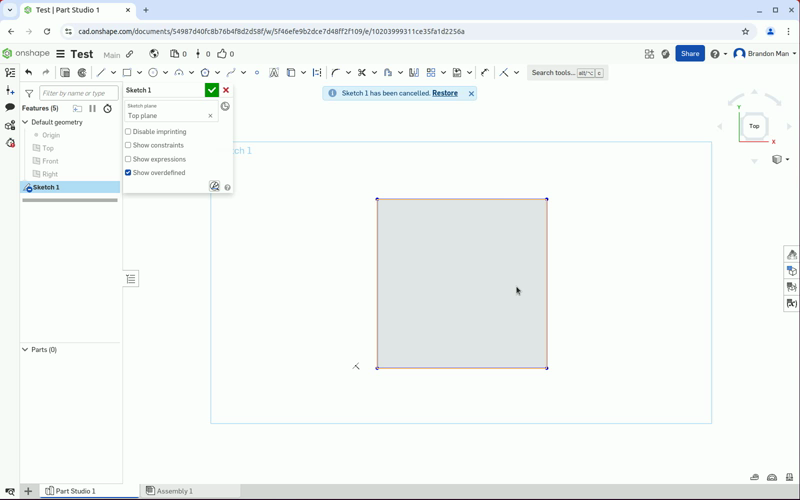
click(516, 286)
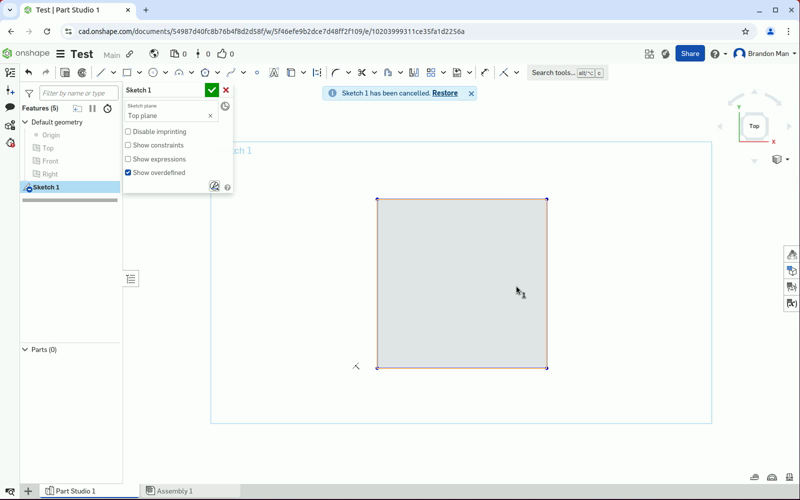
mouse_move(73, 352)
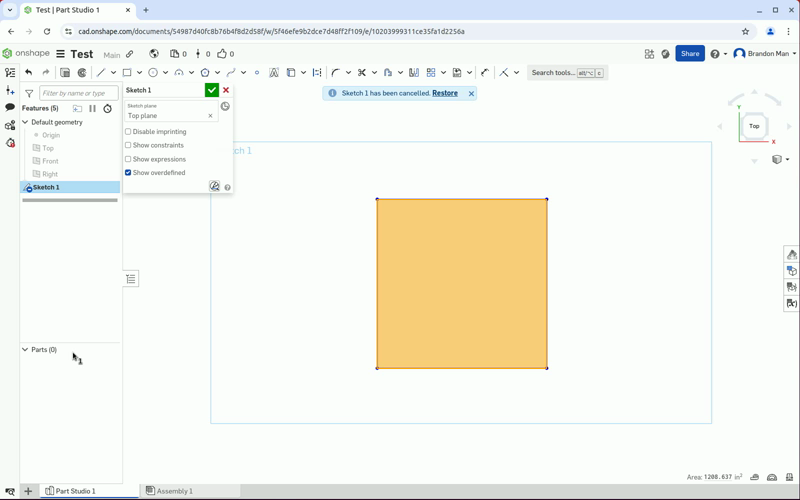
key(shift+y)
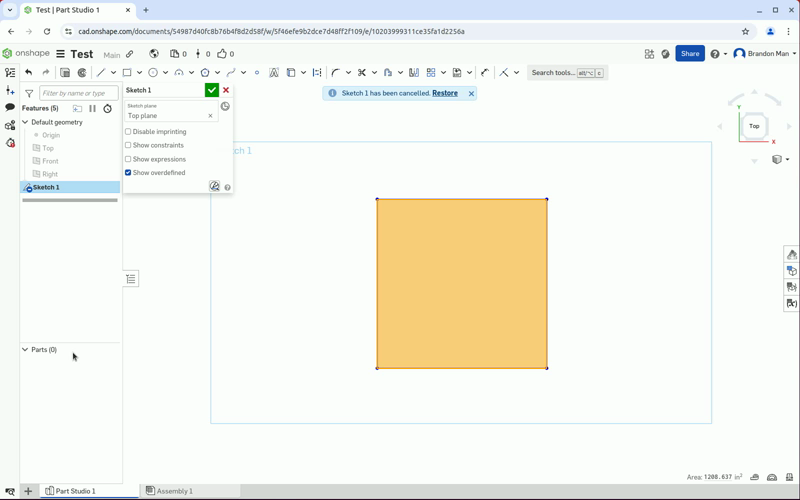
key(shift+e)
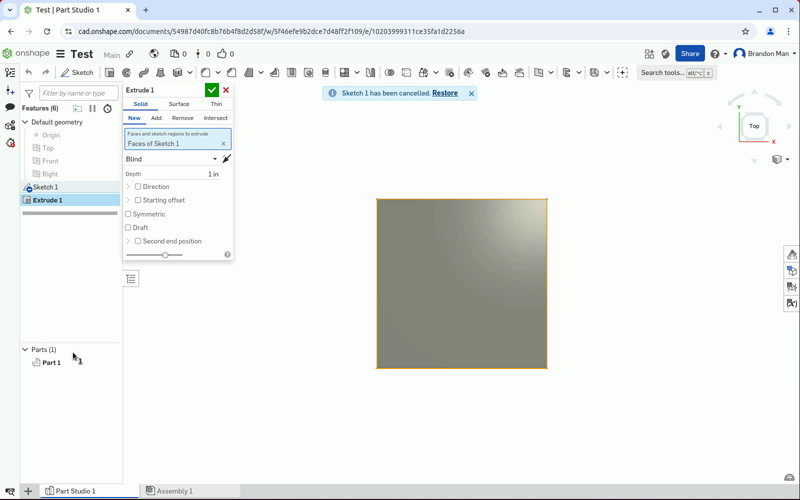
mouse_move(143, 106)
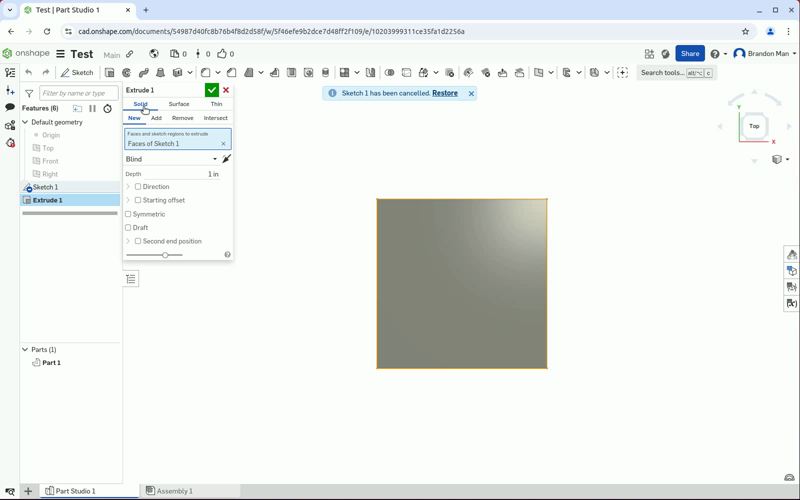
click(143, 106)
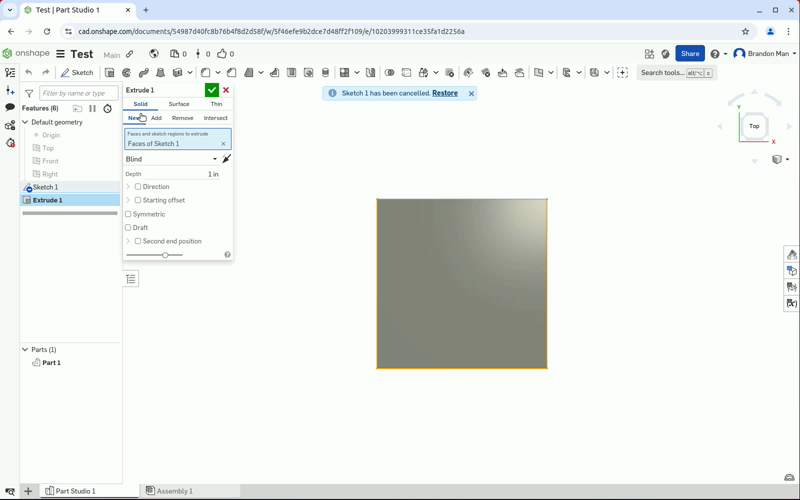
mouse_move(137, 120)
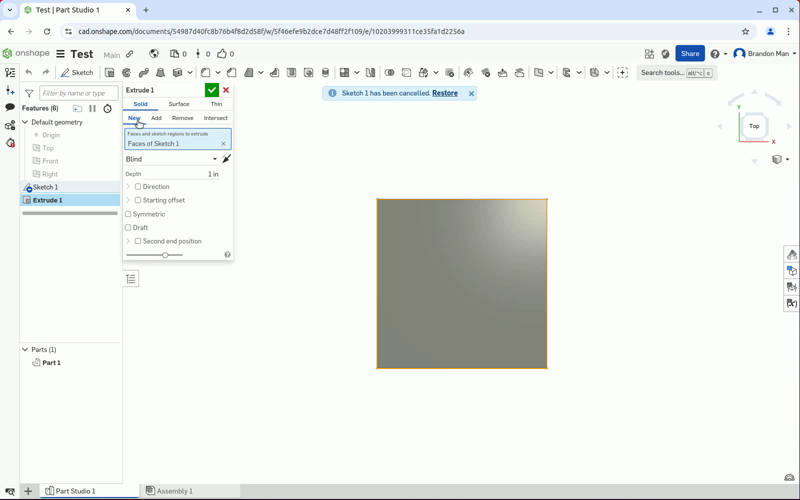
click(137, 120)
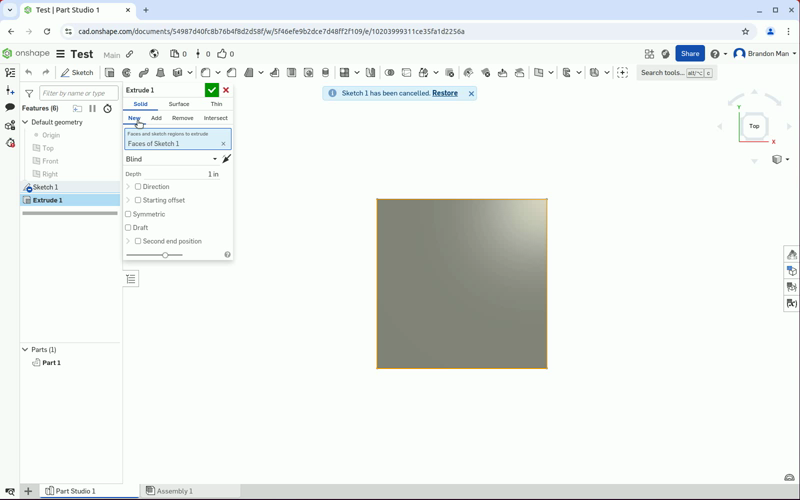
key(tab, 4)
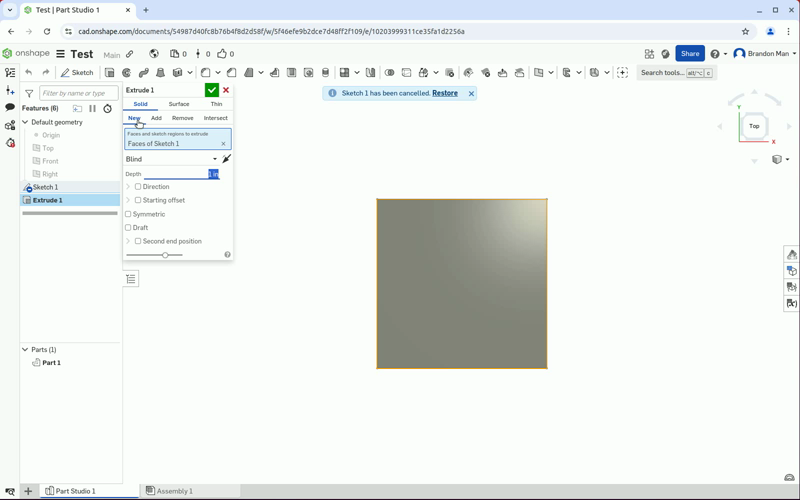
text(23.108)
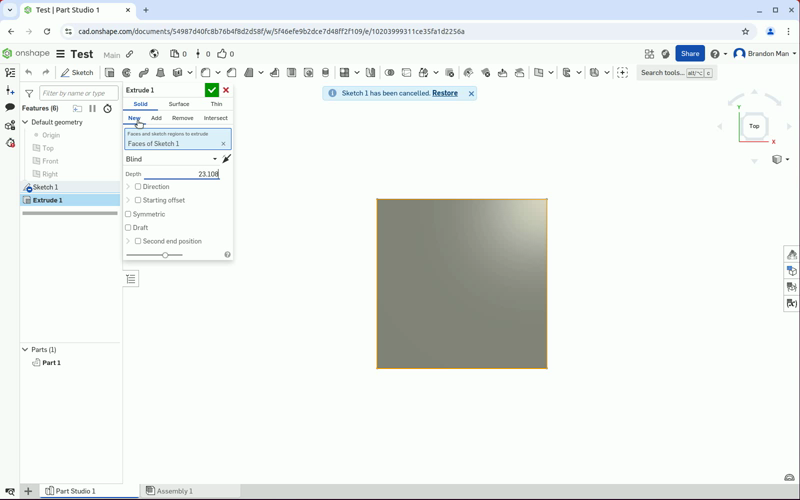
key(enter)
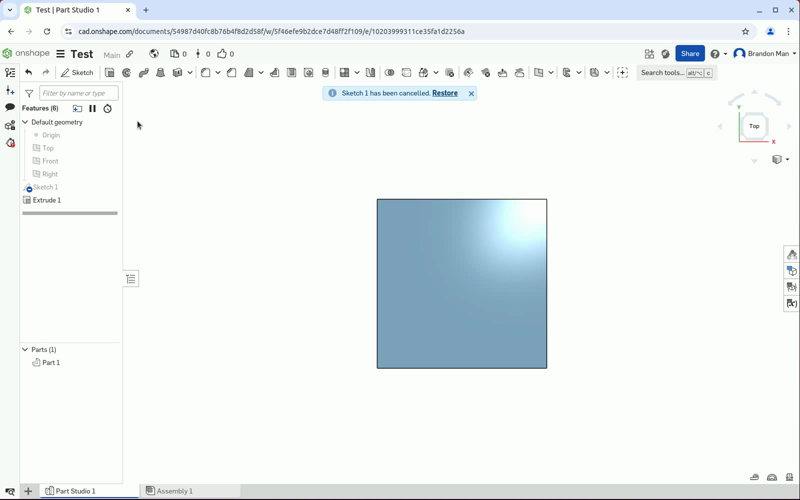
key(shift+h)
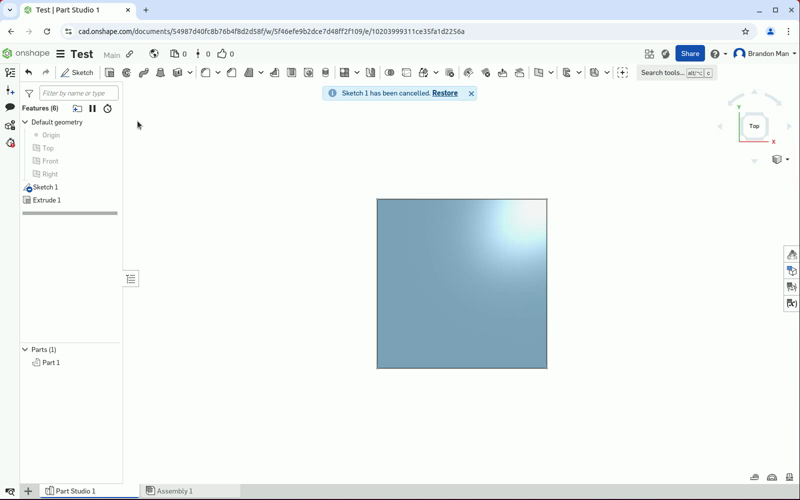
key(shift+h)
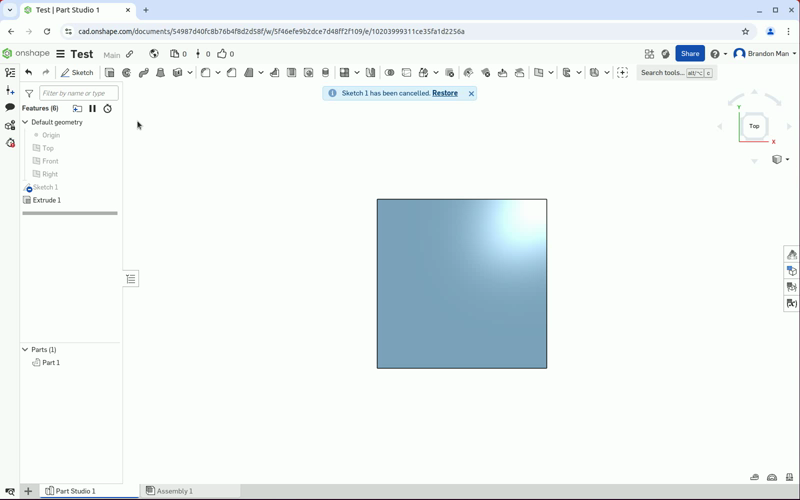
mouse_move(73, 189)
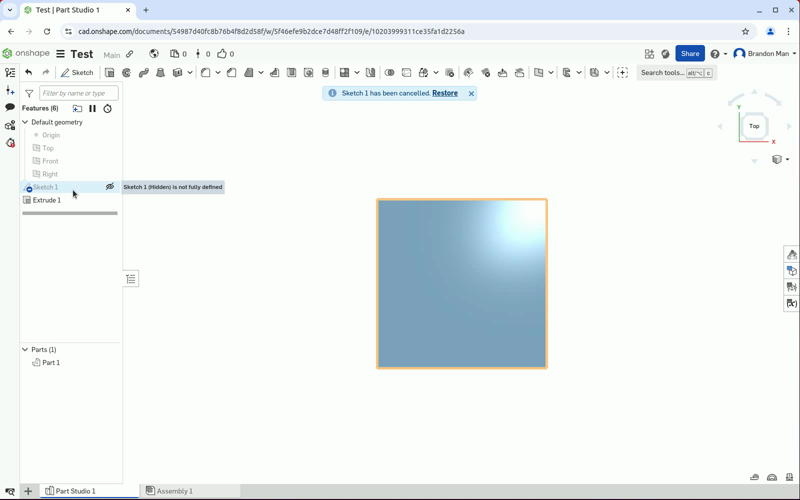
click(73, 189)
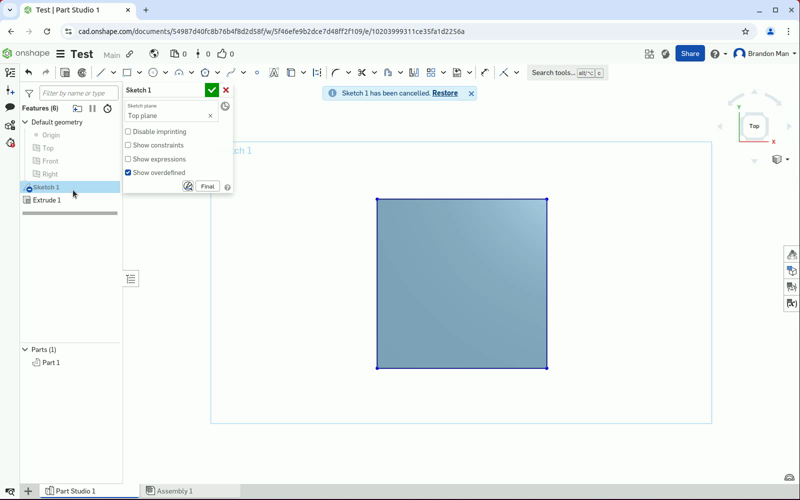
mouse_move(229, 92)
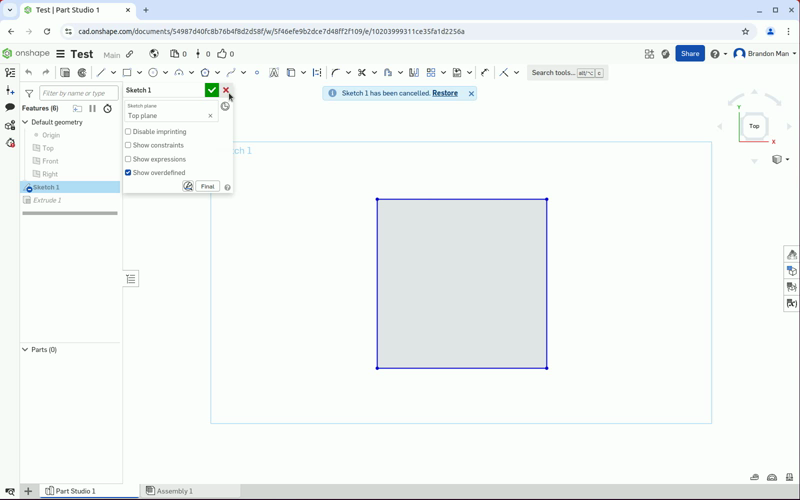
click(229, 92)
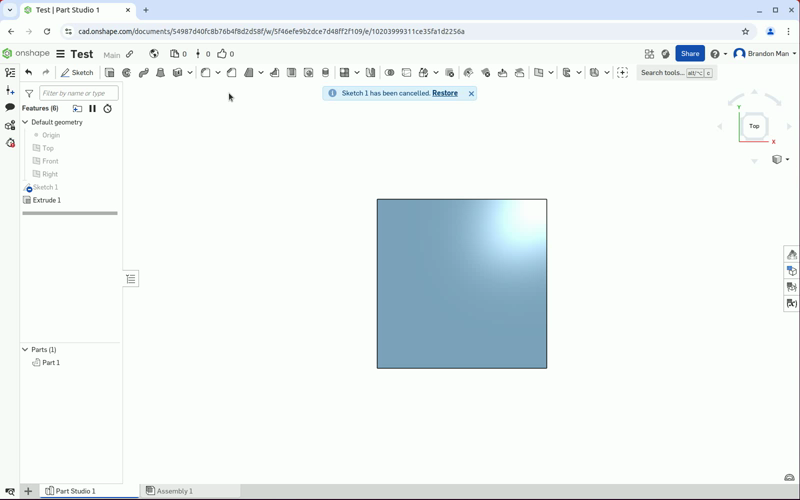
mouse_move(541, 75)
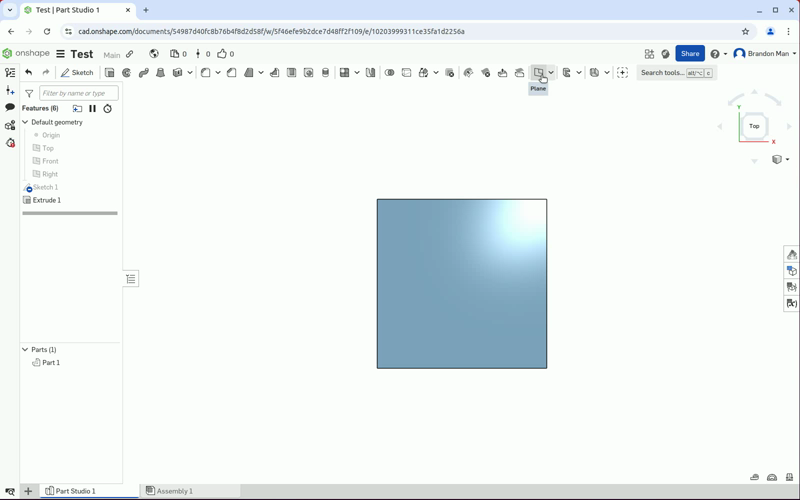
click(541, 75)
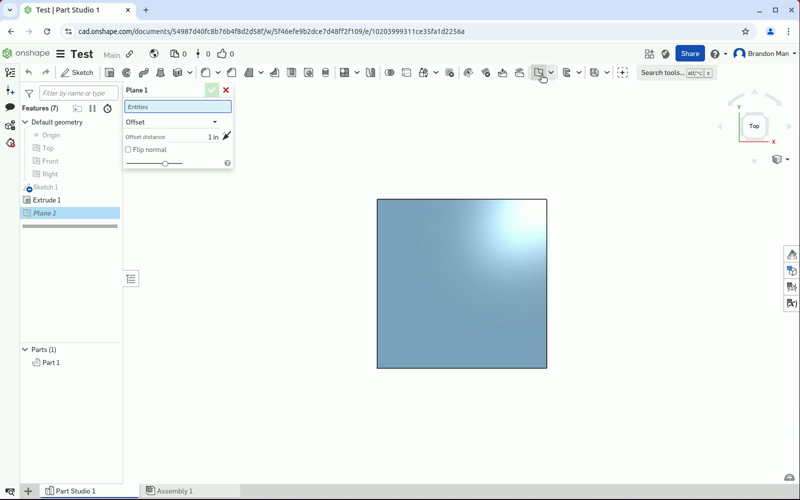
mouse_move(73, 150)
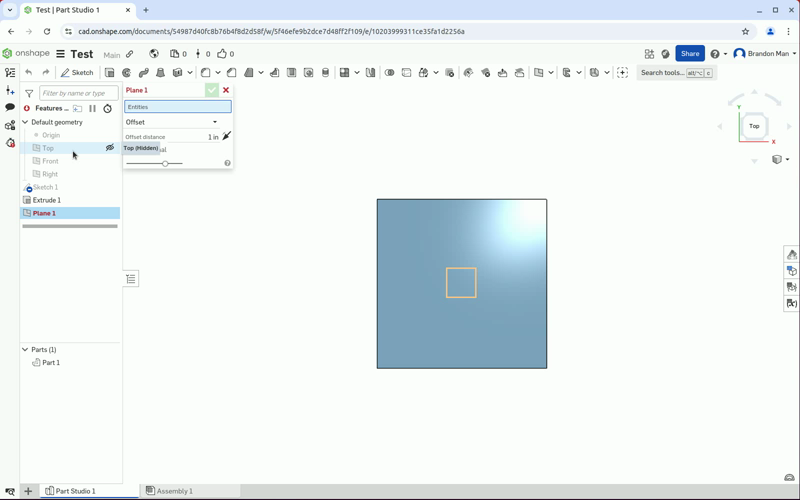
click(73, 150)
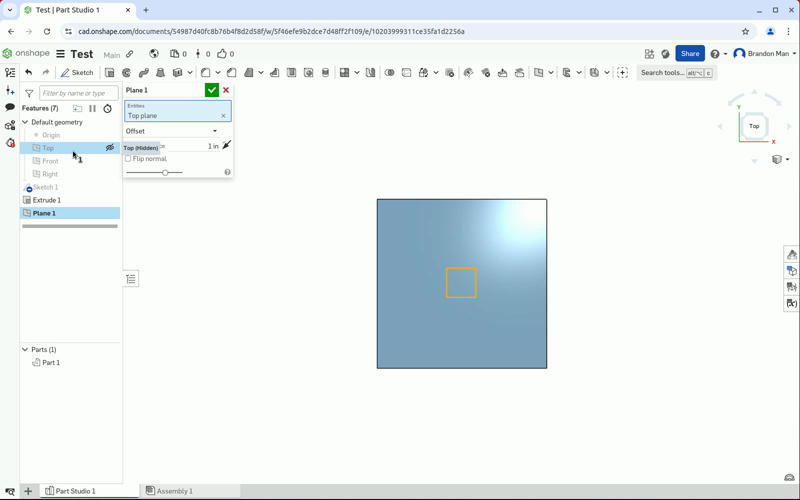
key(tab, 2)
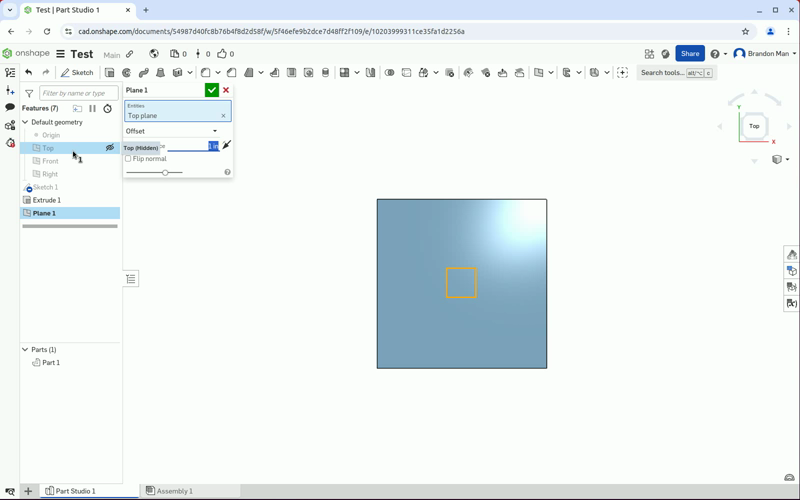
text(23.108)
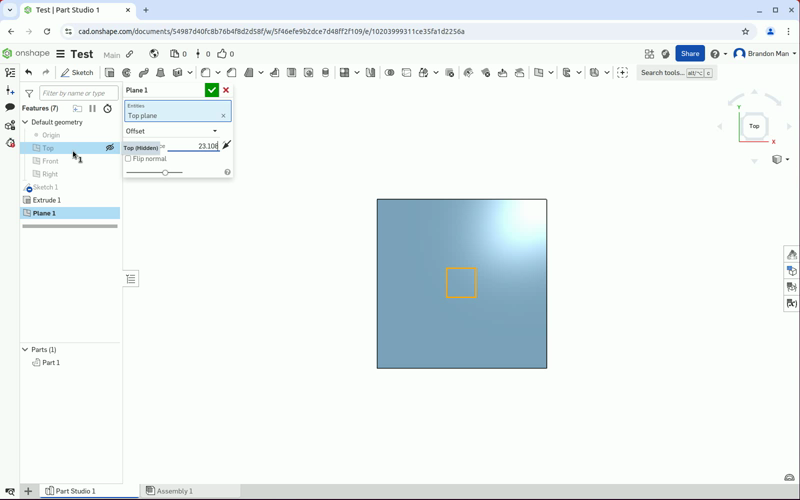
key(enter, 2)
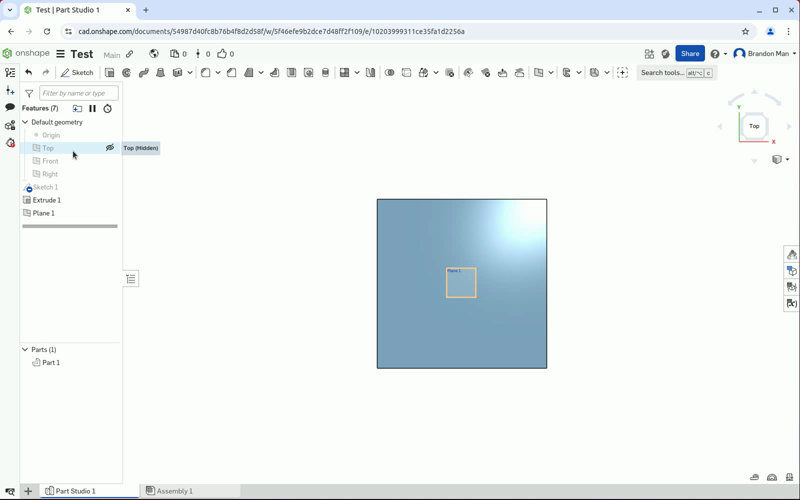
key(shift+s)
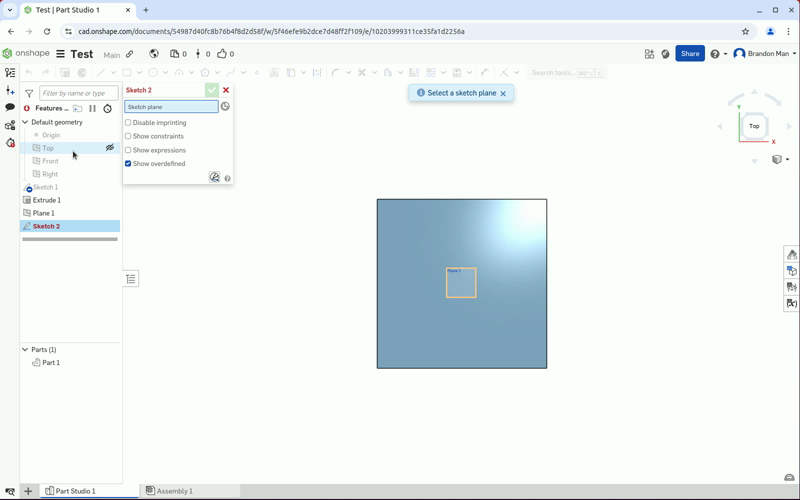
mouse_move(73, 215)
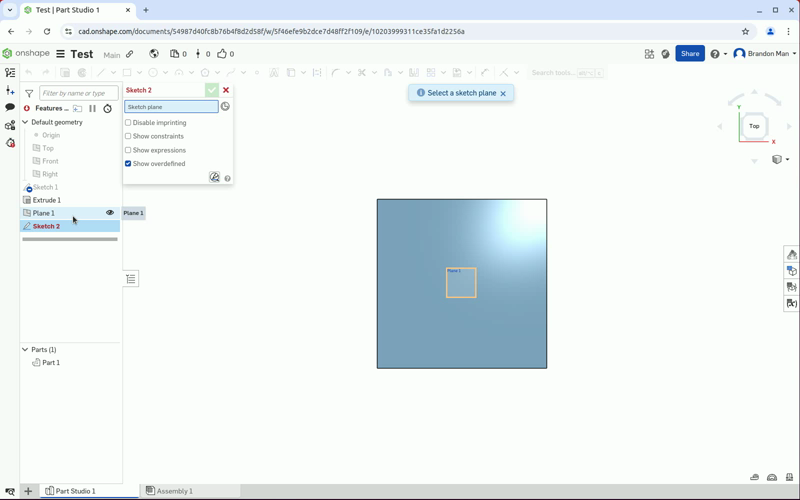
click(73, 215)
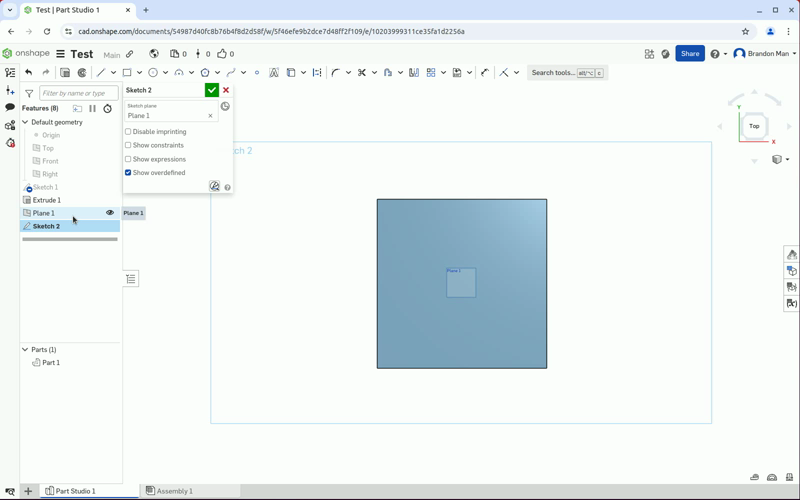
mouse_move(73, 352)
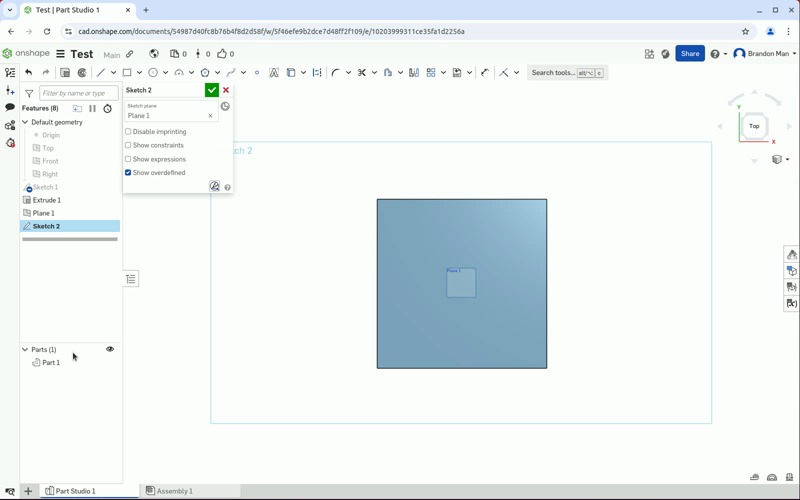
key(y)
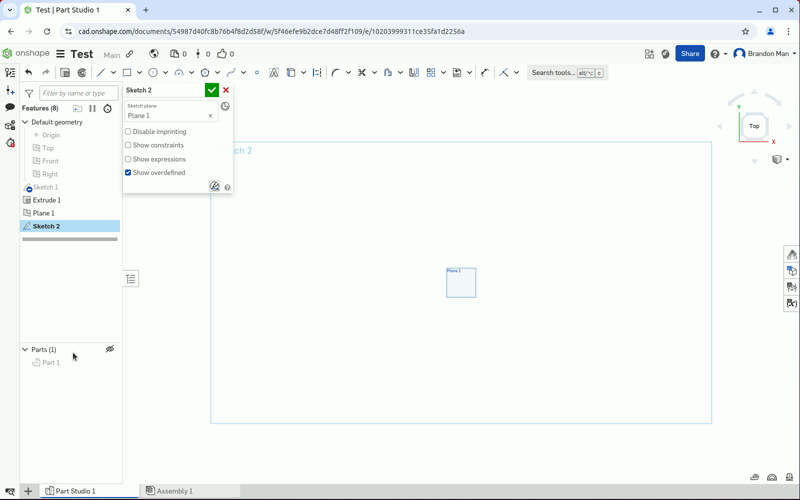
key(l)
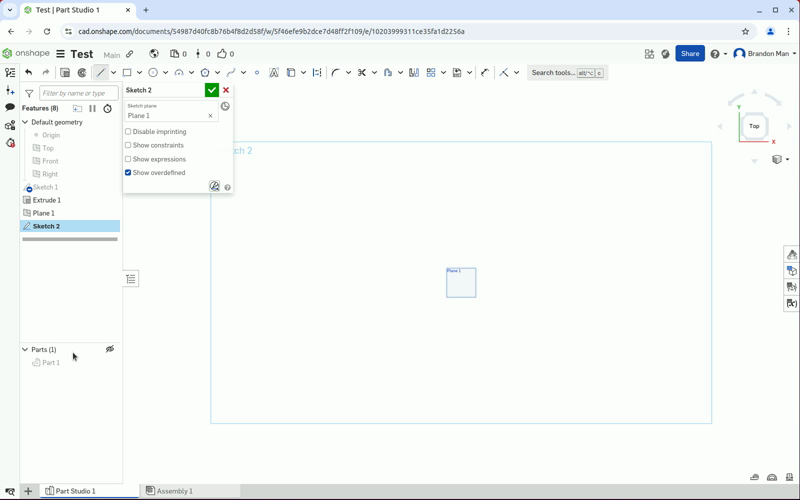
key_down(shift)
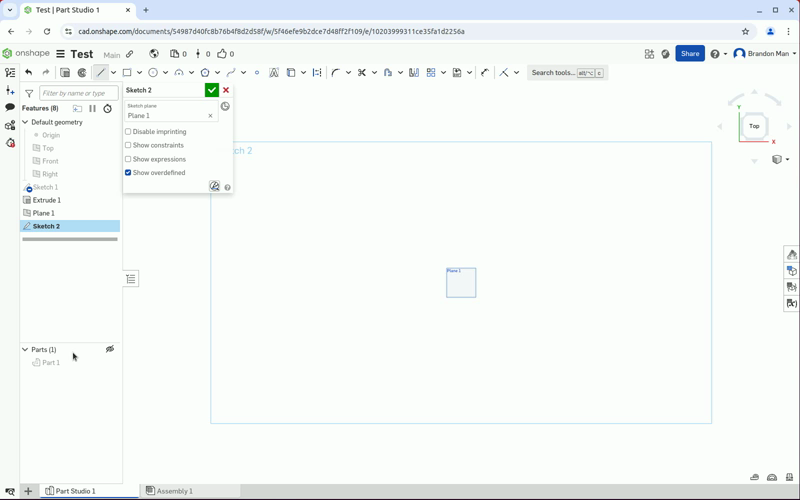
mouse_move(388, 357)
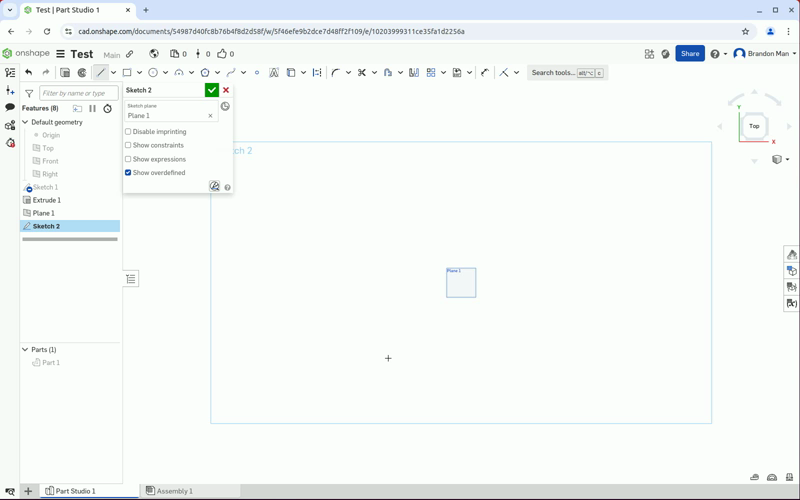
click(388, 357)
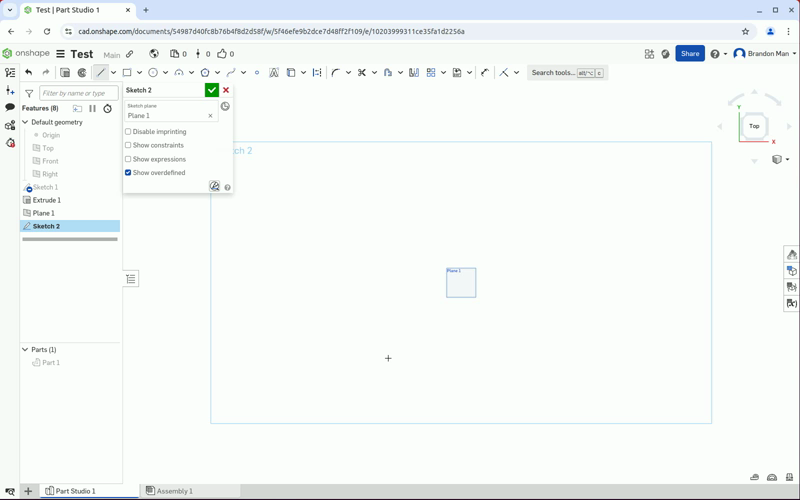
key_up(shift)
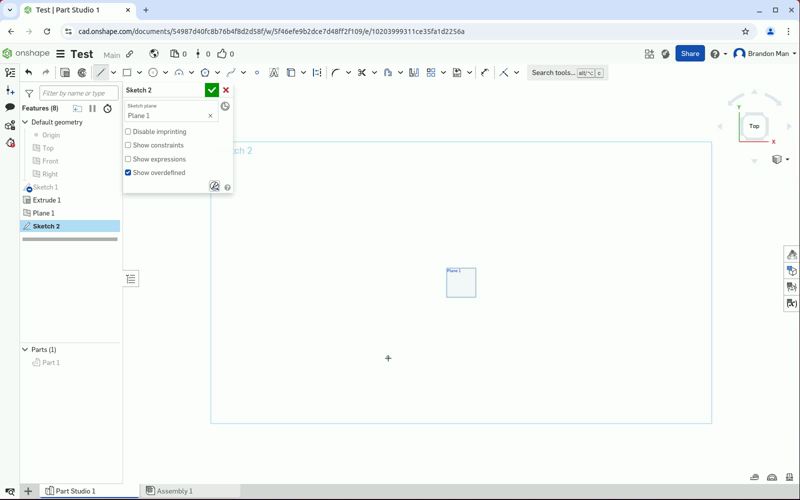
key_down(shift)
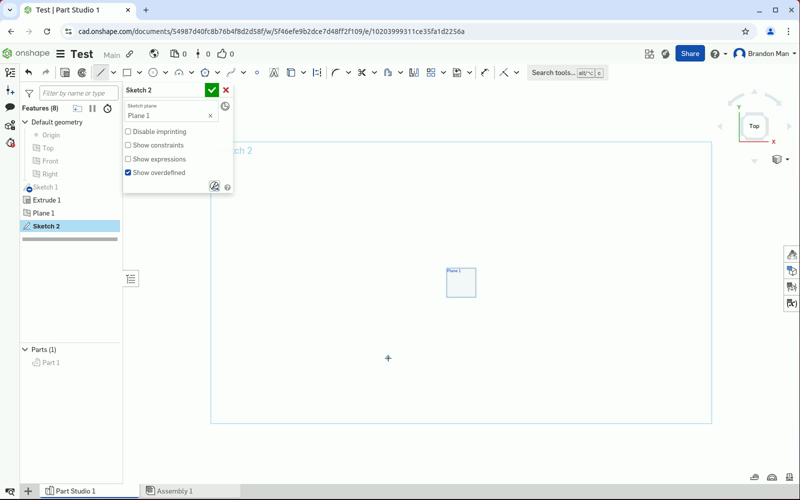
mouse_move(535, 357)
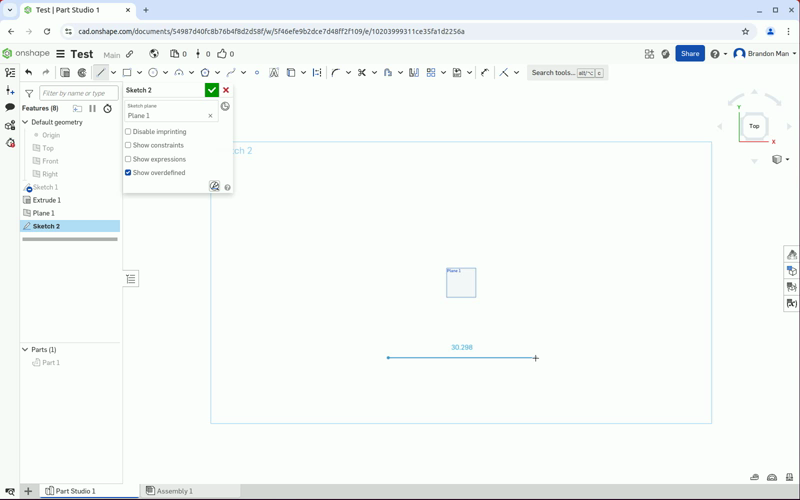
click(535, 357)
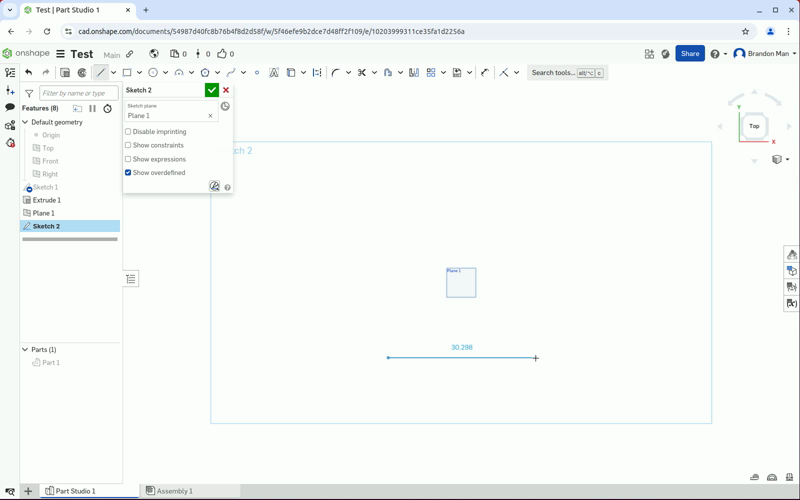
key_up(shift)
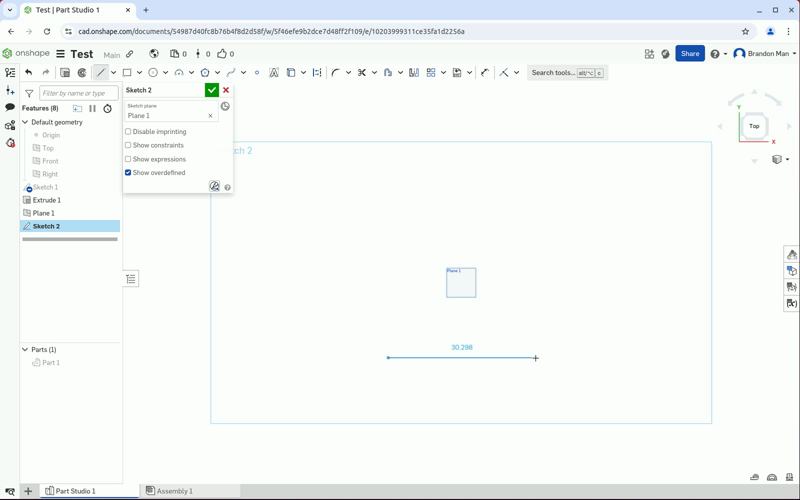
key_down(shift)
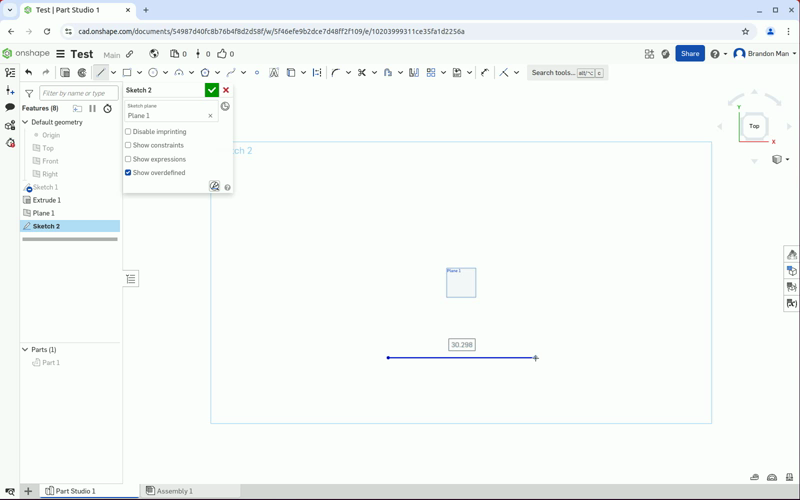
mouse_move(535, 207)
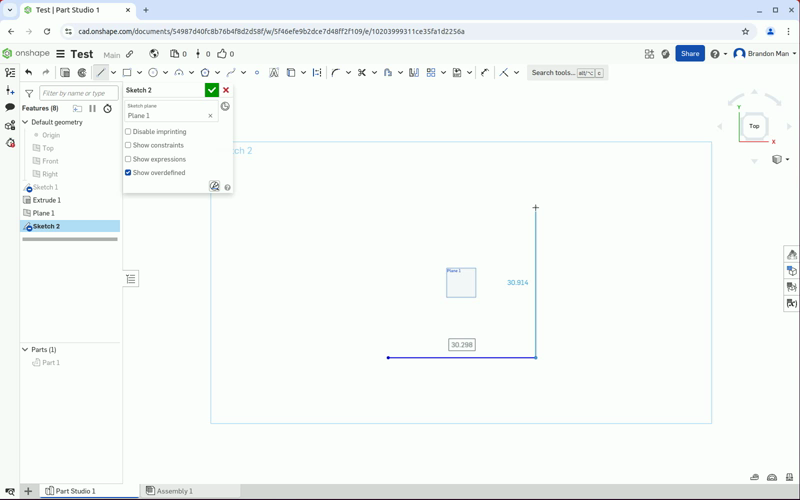
click(535, 207)
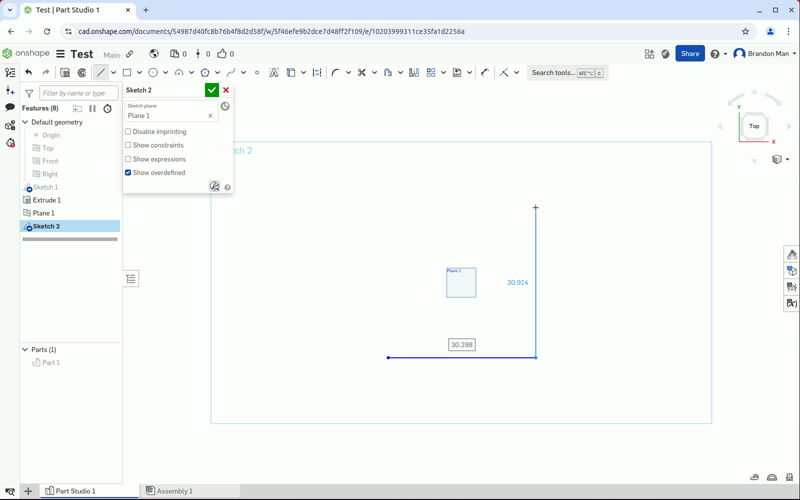
key_up(shift)
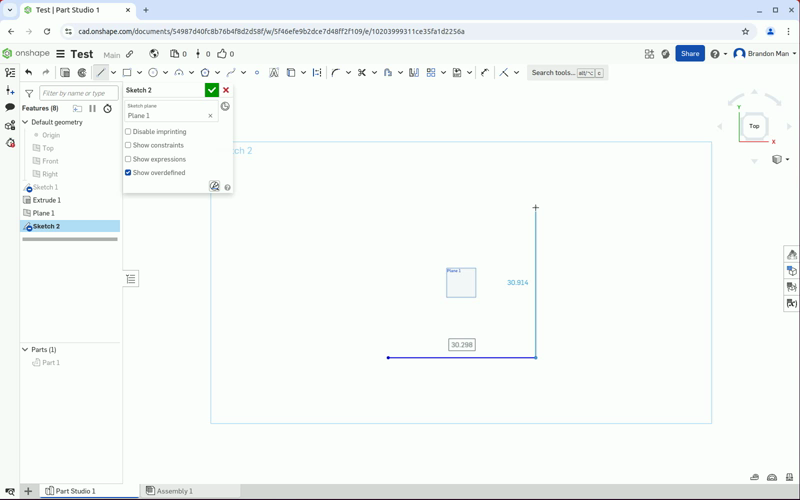
key_down(shift)
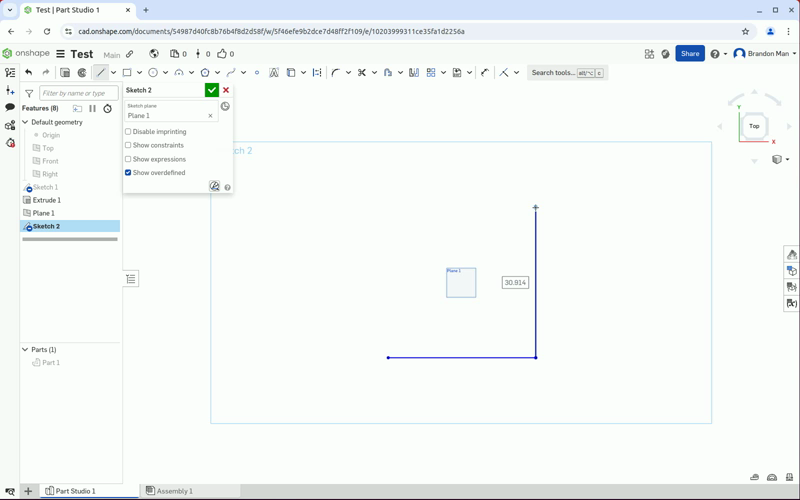
mouse_move(388, 207)
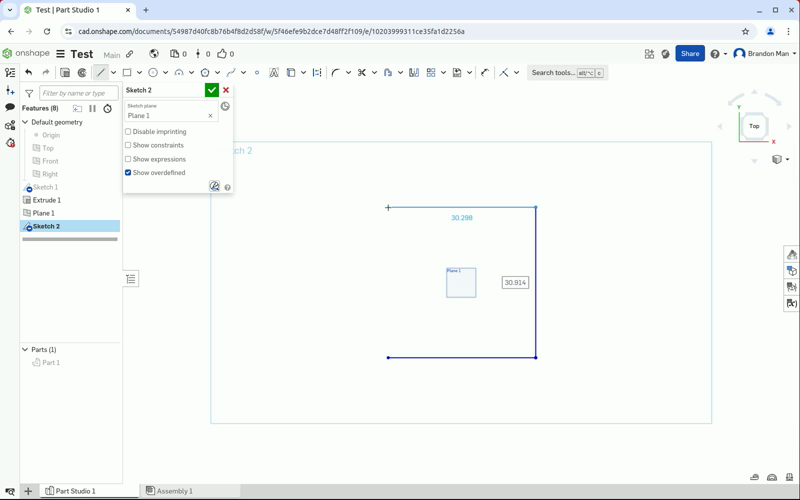
click(388, 207)
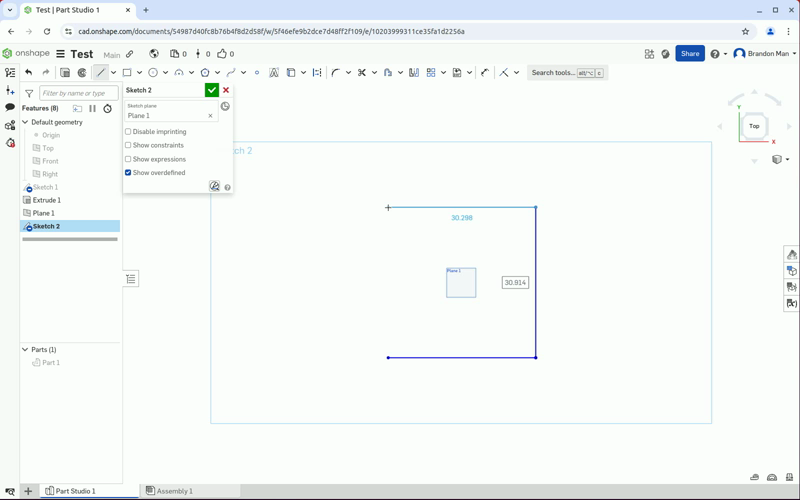
key_up(shift)
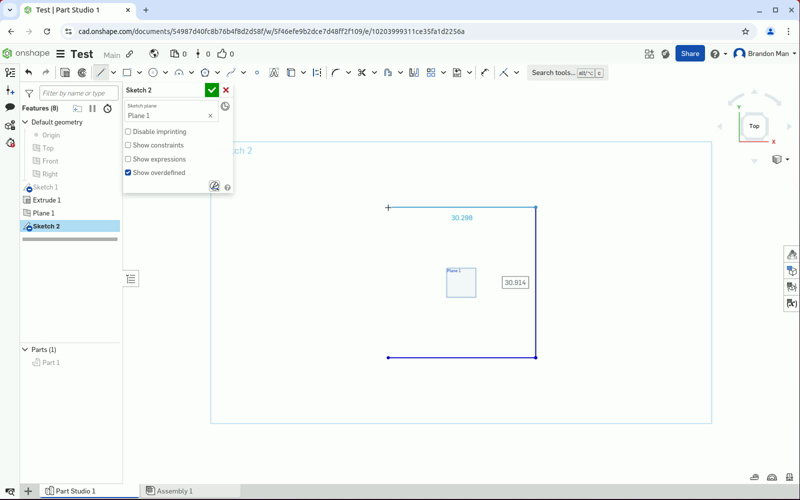
key_down(shift)
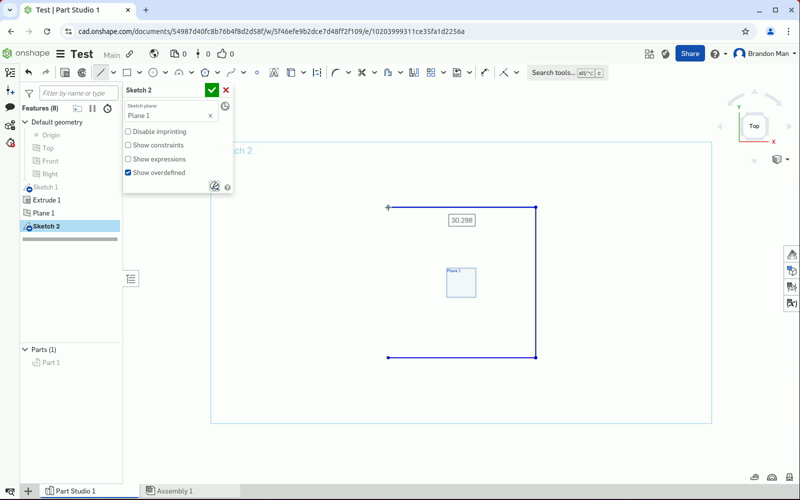
mouse_move(388, 357)
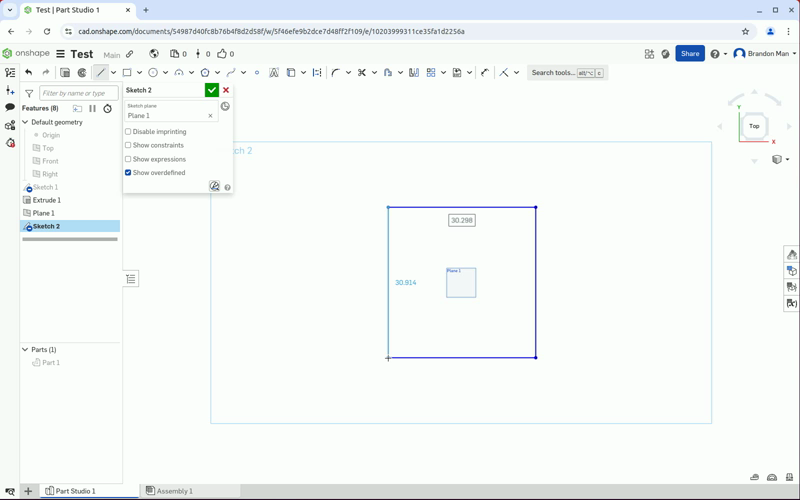
key_up(shift)
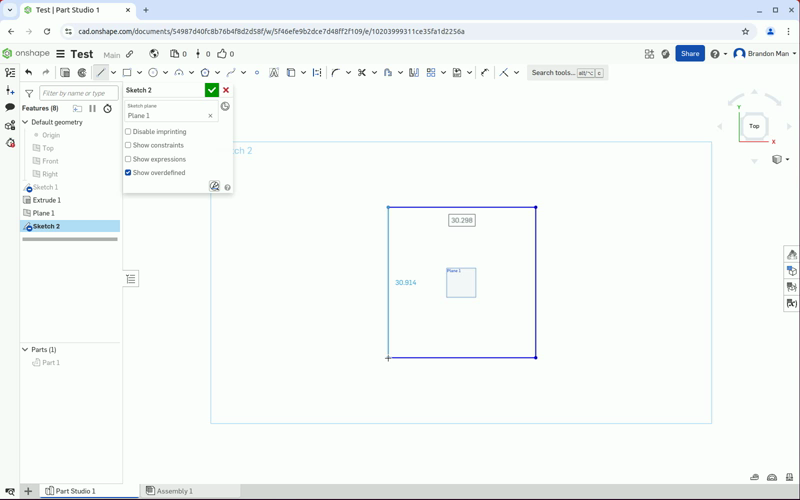
click(388, 357)
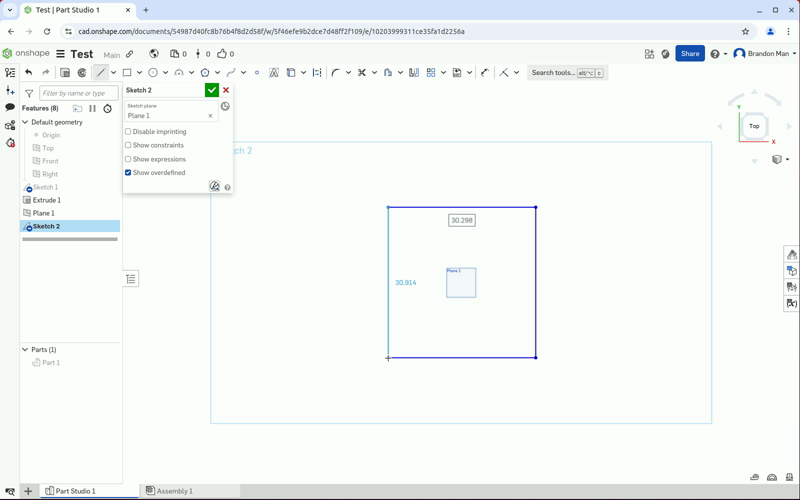
key(esc)
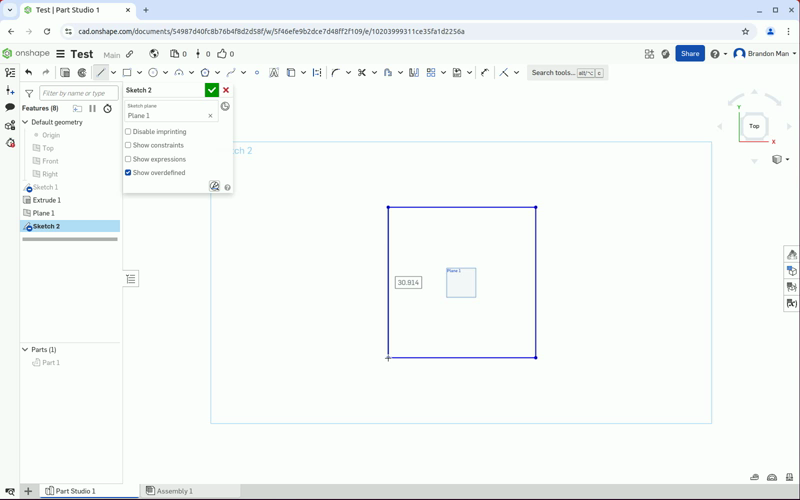
mouse_move(443, 300)
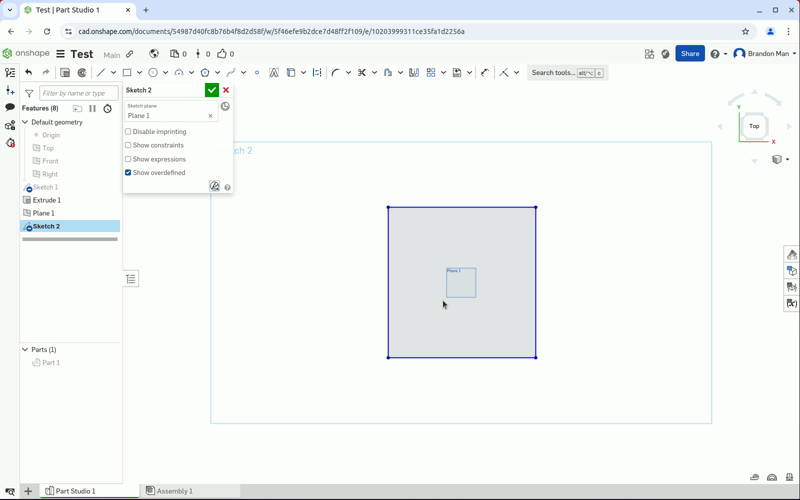
click(443, 300)
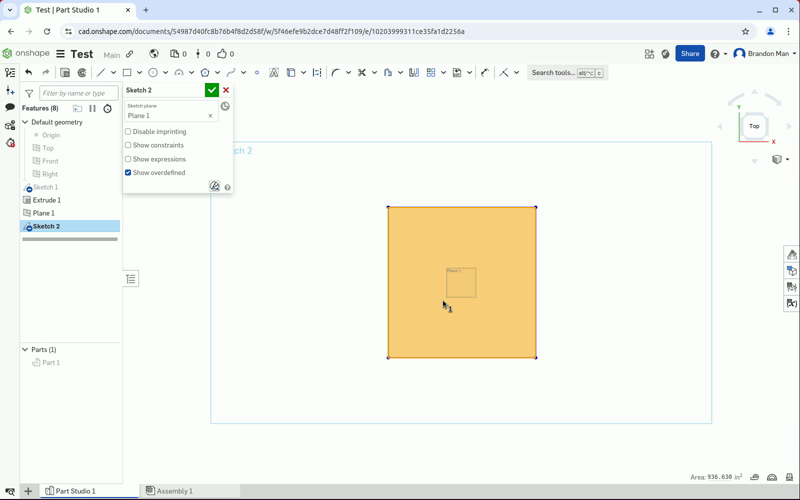
mouse_move(73, 352)
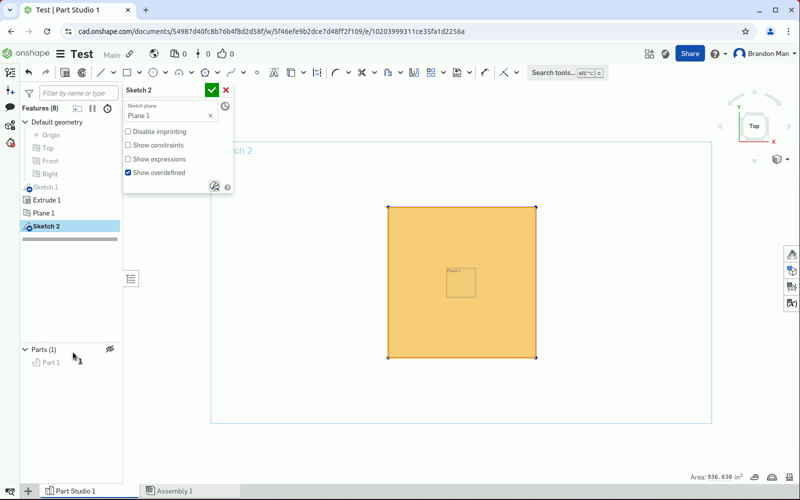
key(shift+y)
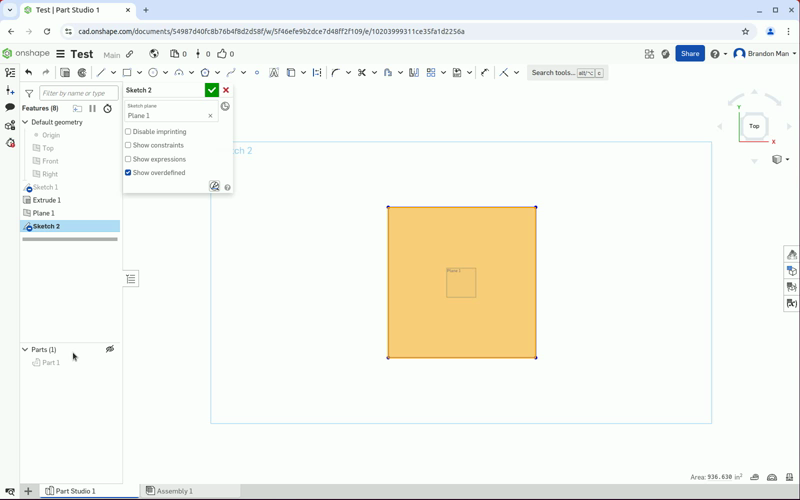
key(shift+e)
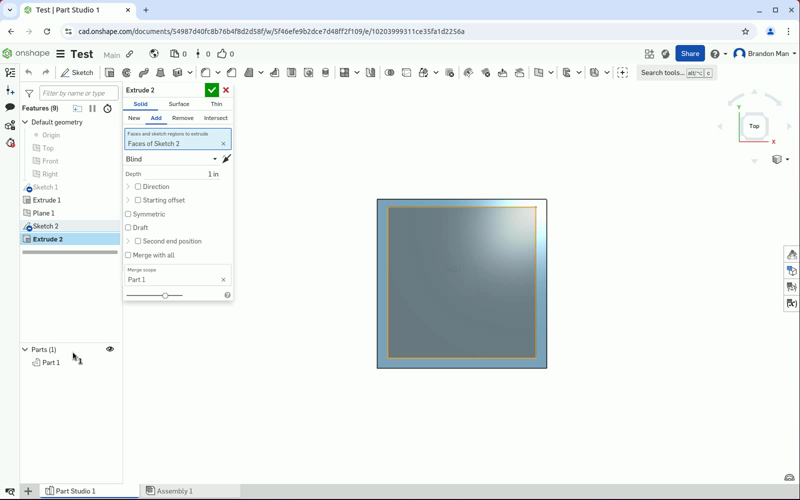
mouse_move(143, 106)
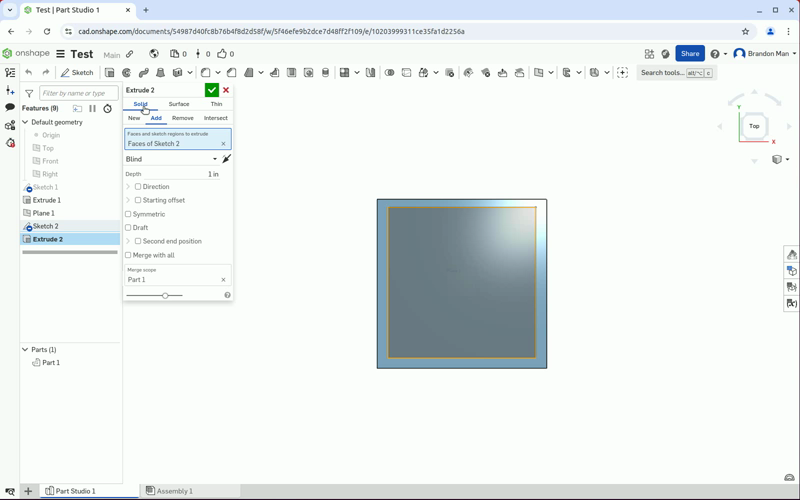
click(143, 106)
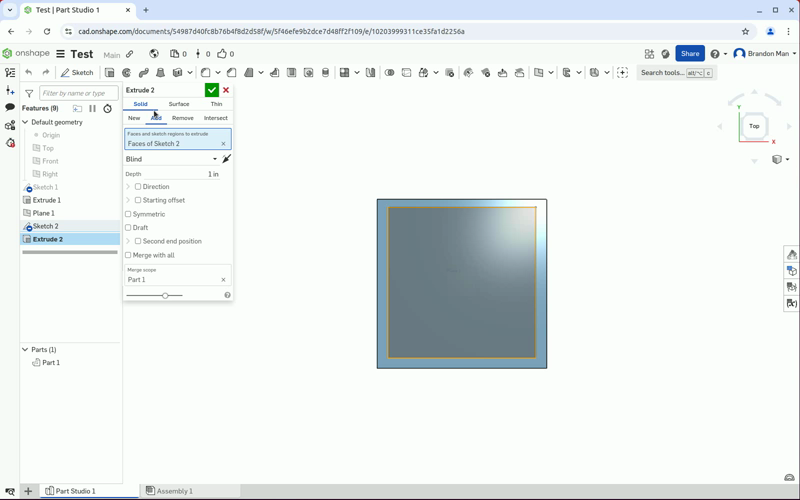
mouse_move(186, 120)
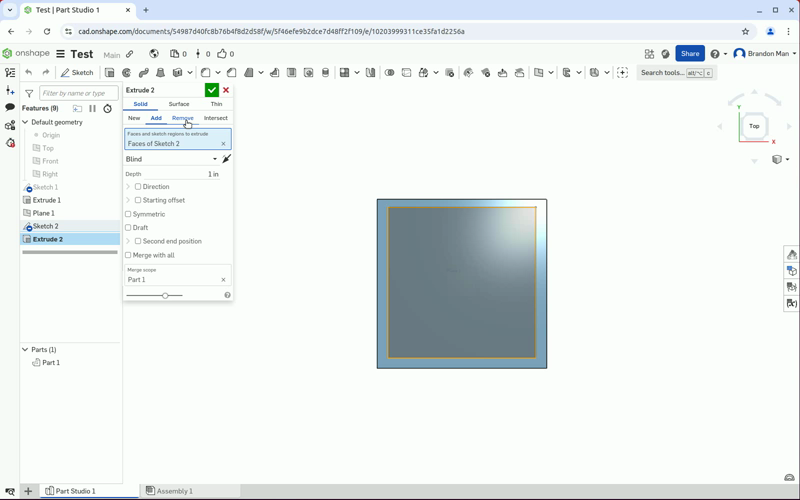
click(186, 120)
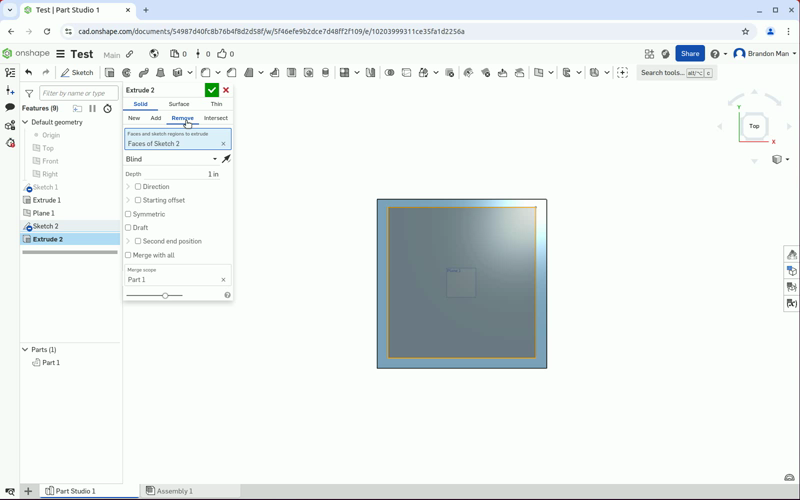
key(tab, 4)
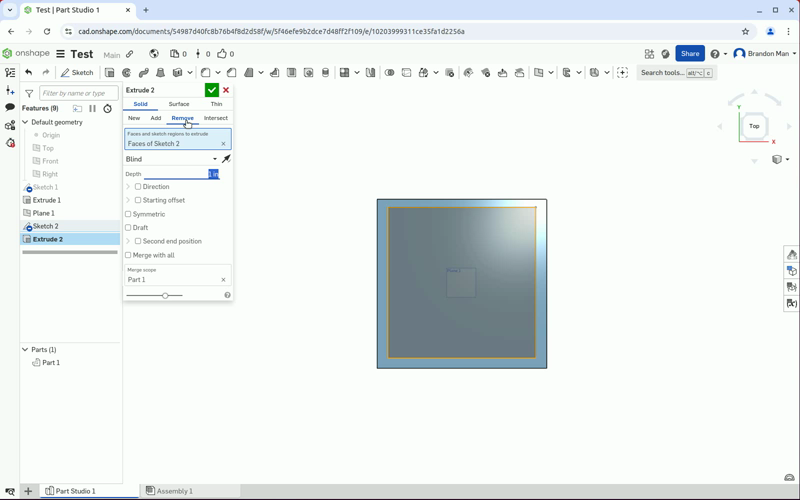
text(20.22)
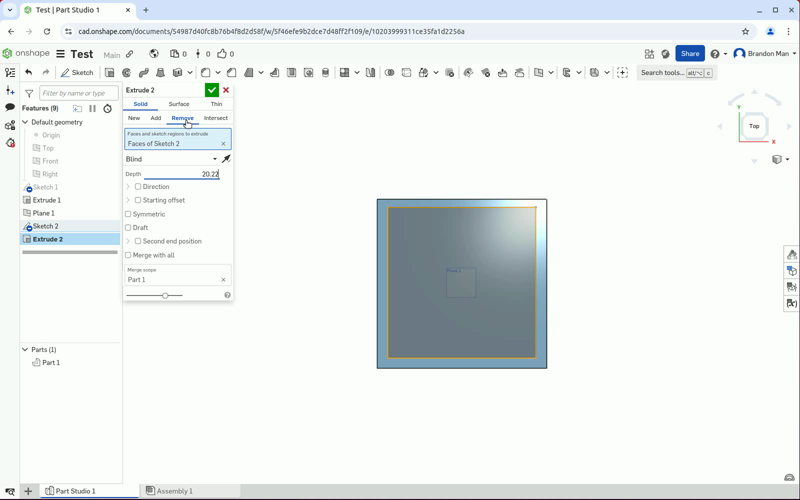
key(tab, 6)
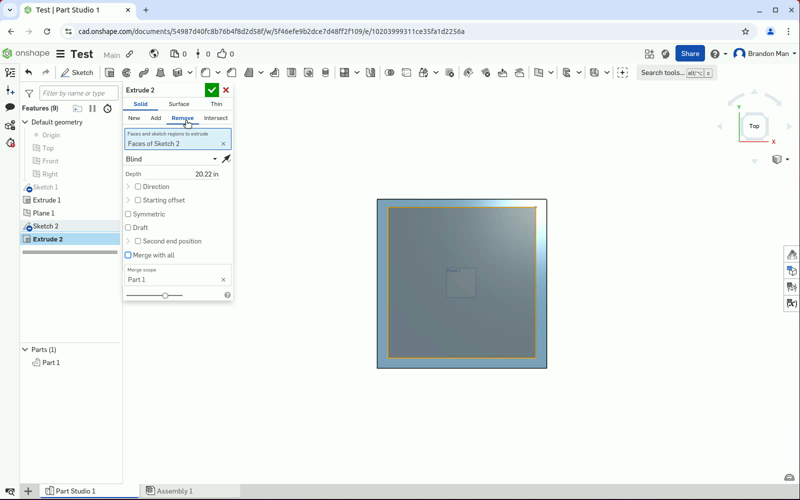
key(space)
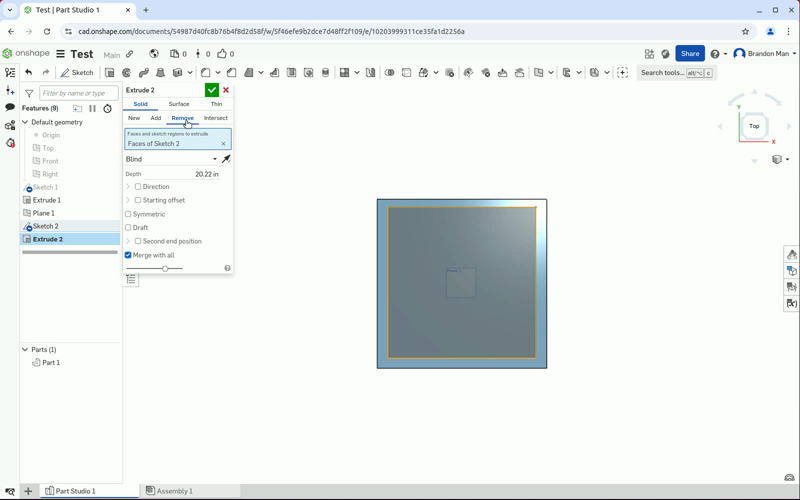
key(enter)
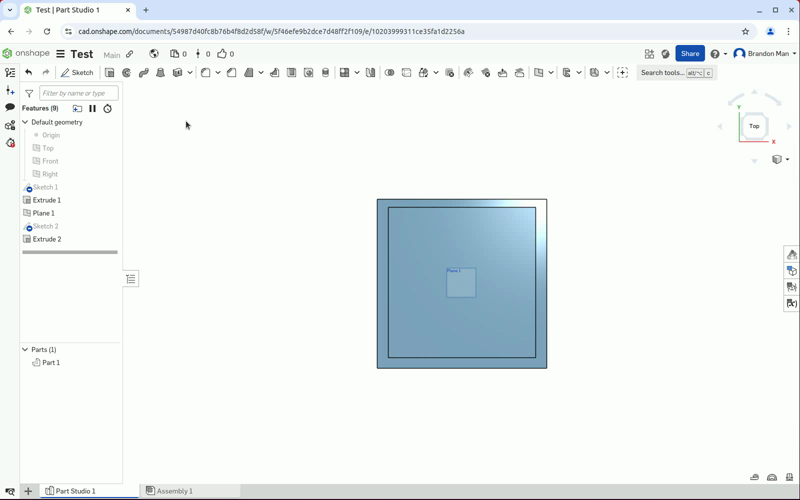
key(shift+h)
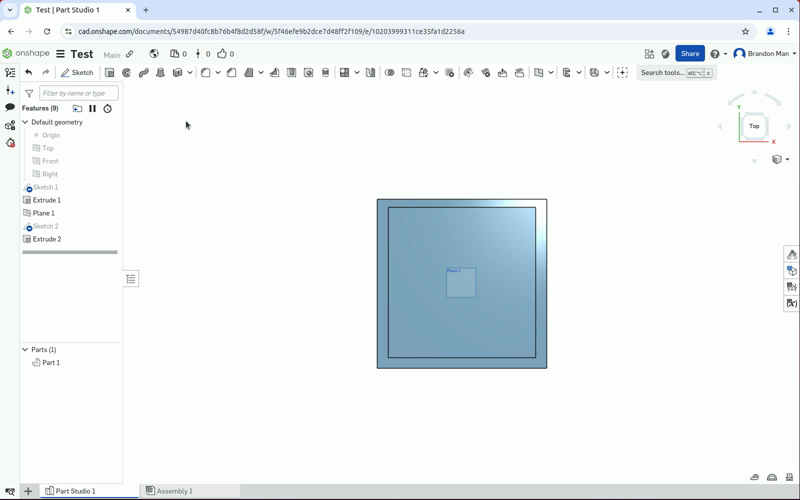
key(shift+h)
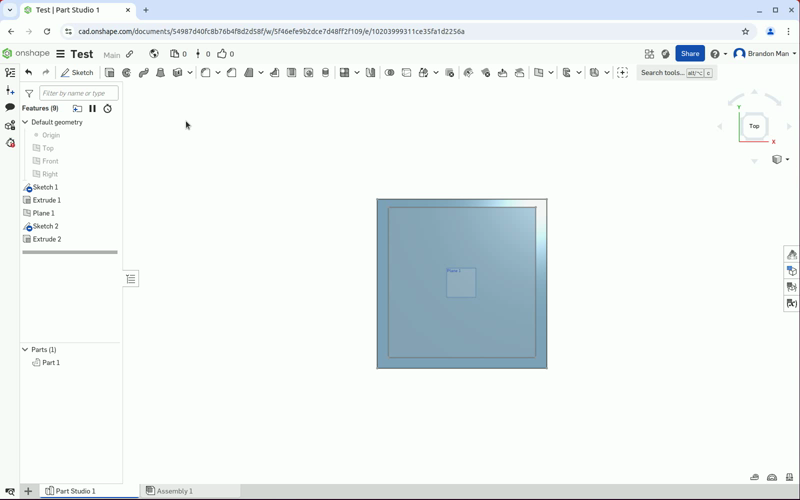
key(shift+7)
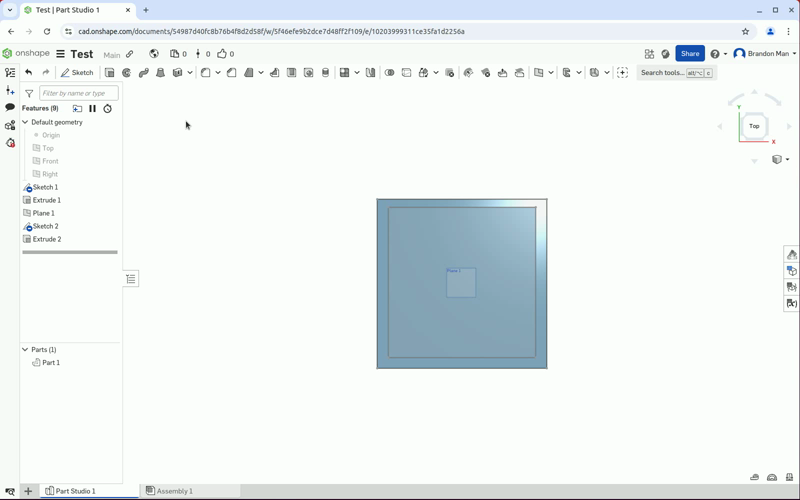
key(up, 3)
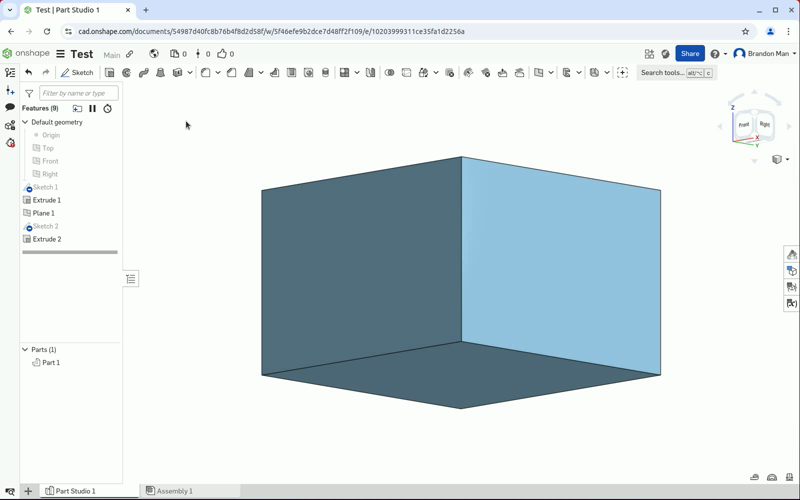
key(left, 3)
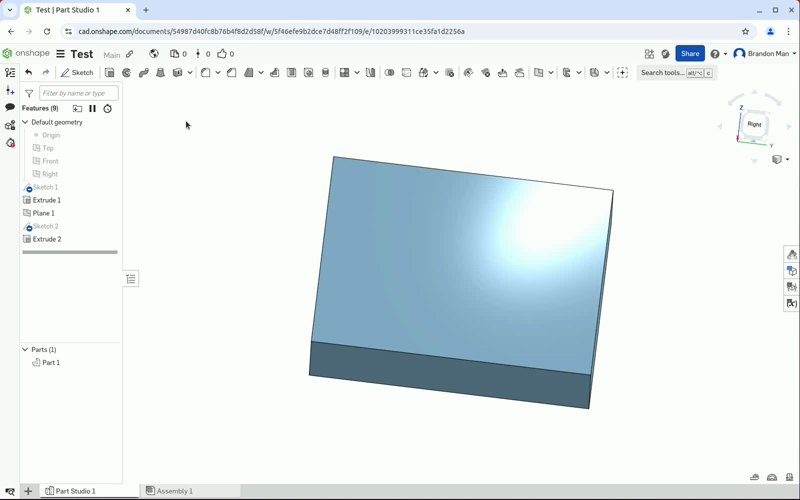
key(right, 3)
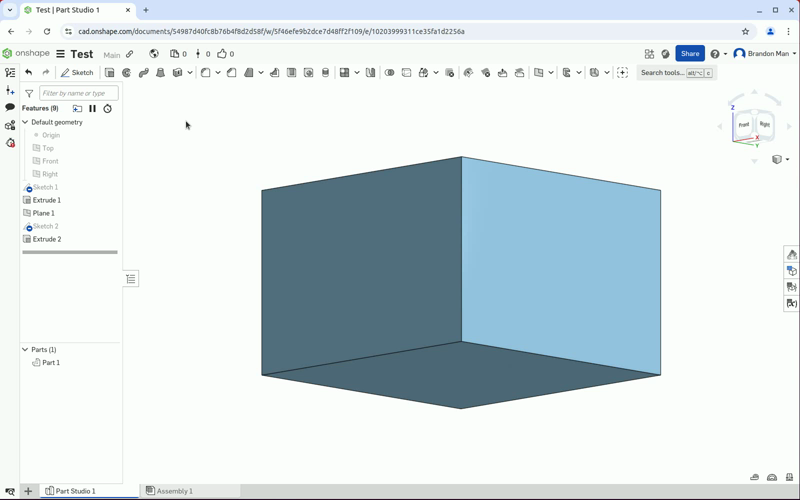
key(down, 3)
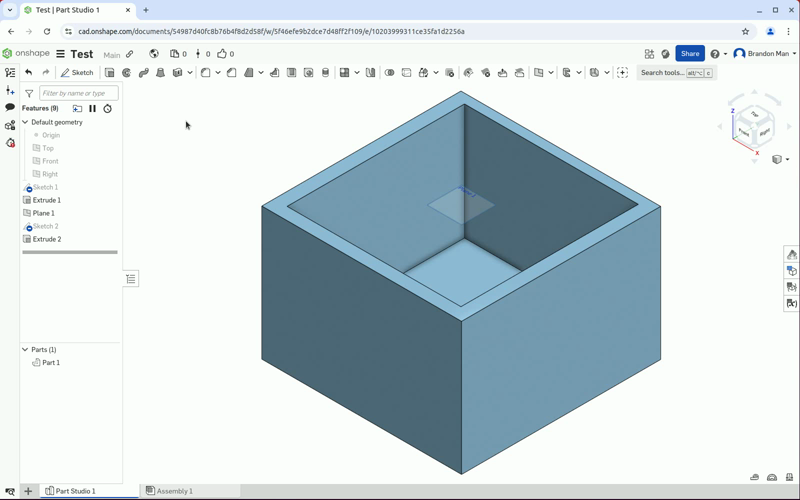
mouse_move(73, 189)
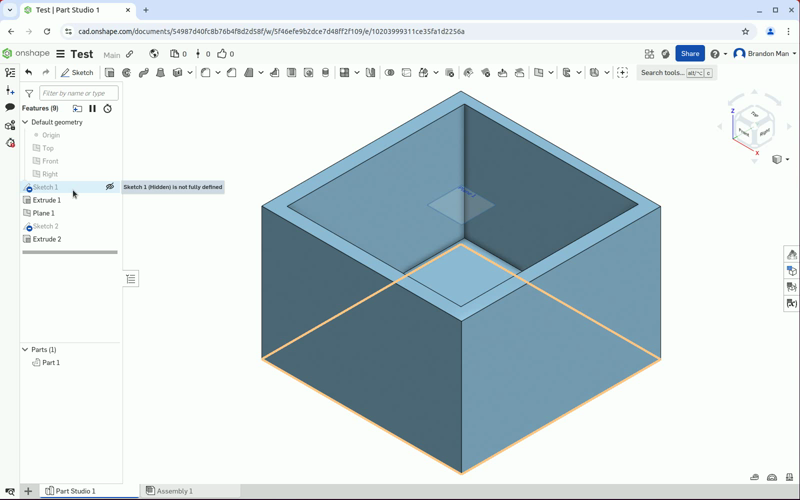
click(73, 189)